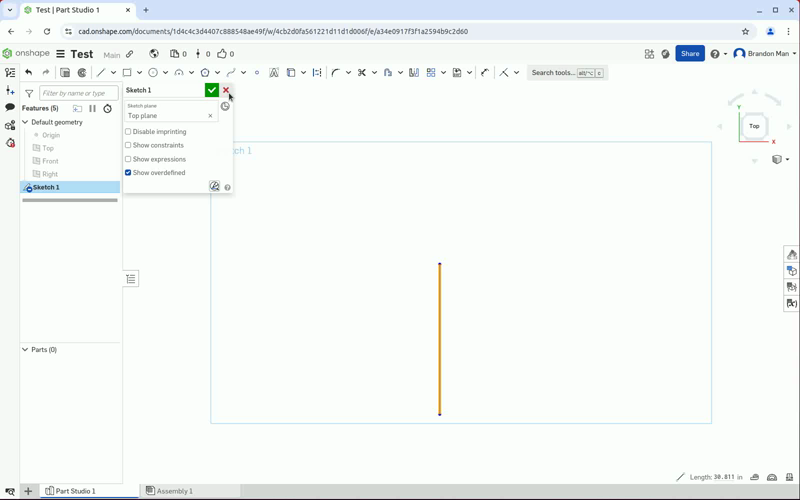
key(shift+h)
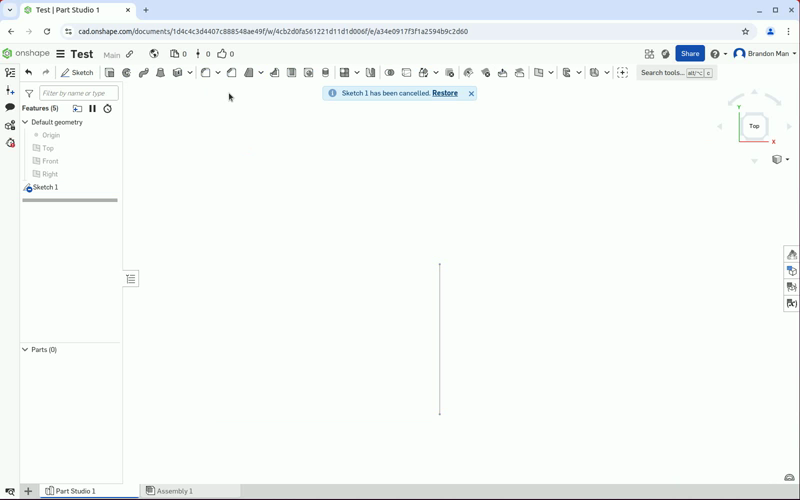
key(shift+s)
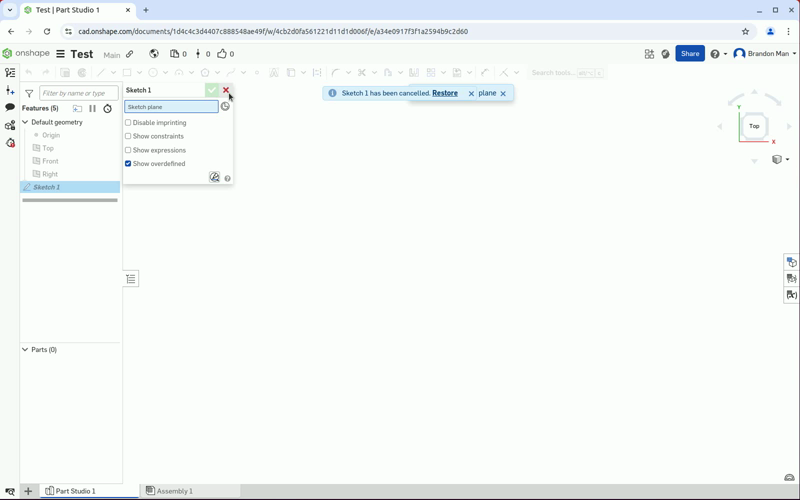
mouse_move(73, 150)
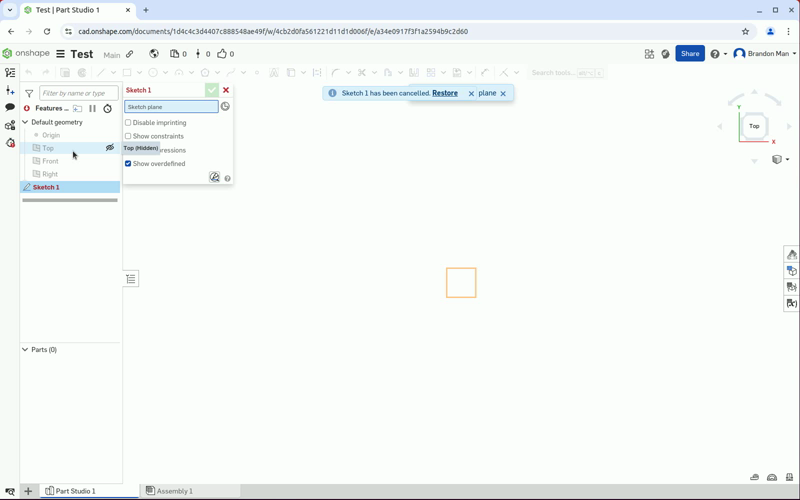
click(73, 150)
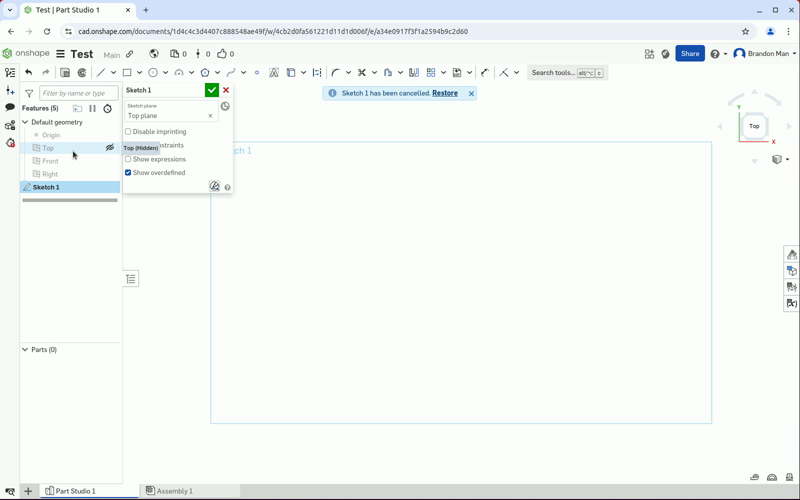
mouse_move(73, 352)
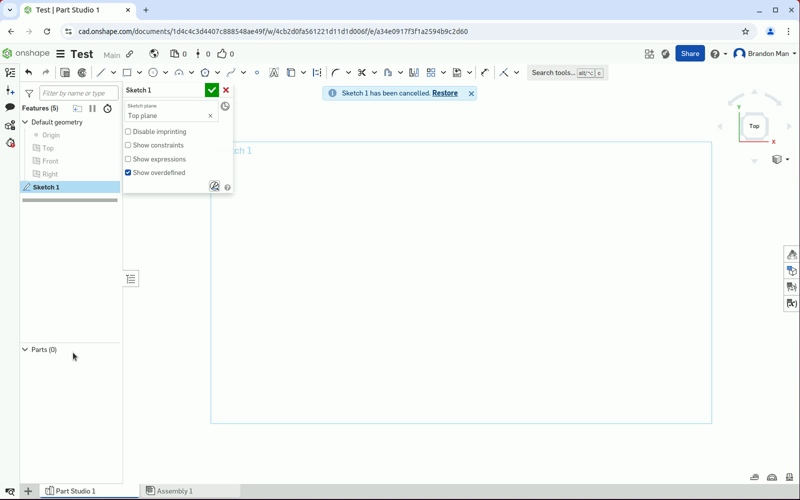
key(y)
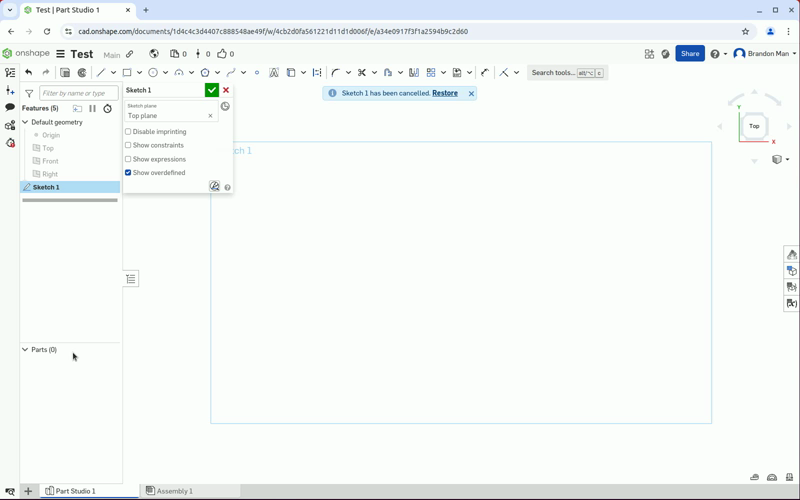
key(l)
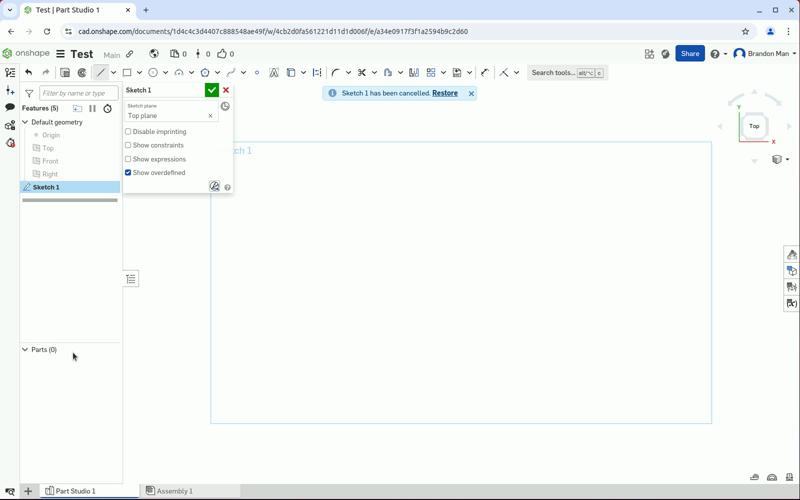
key_down(shift)
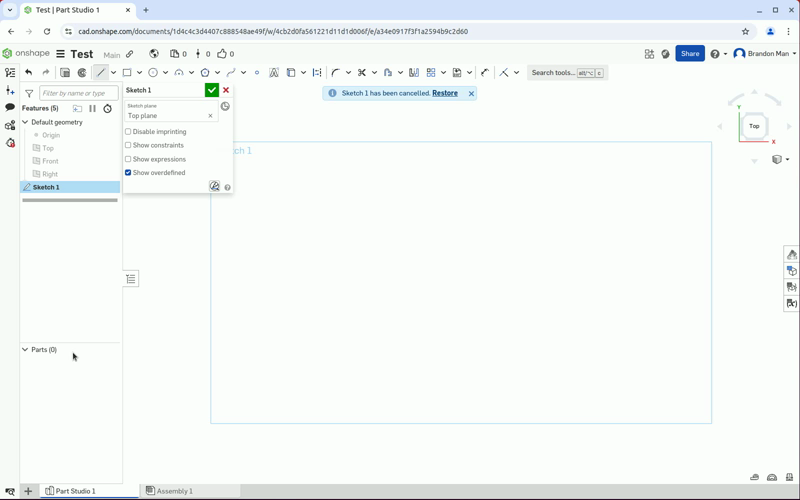
mouse_move(407, 300)
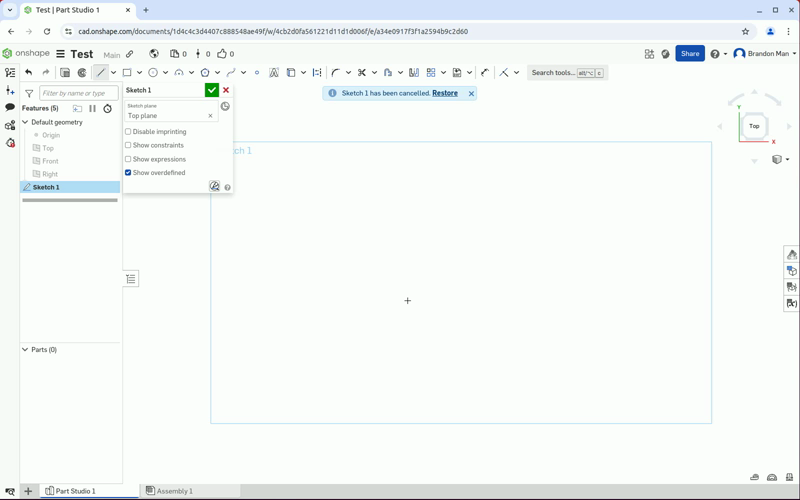
click(407, 300)
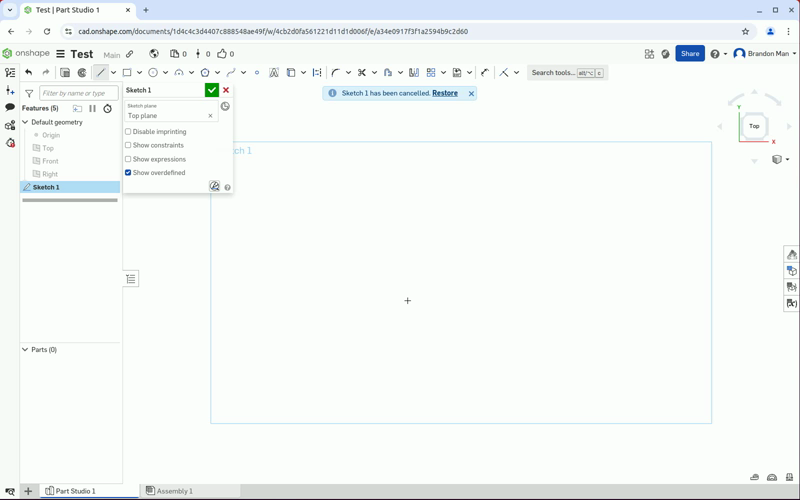
key_up(shift)
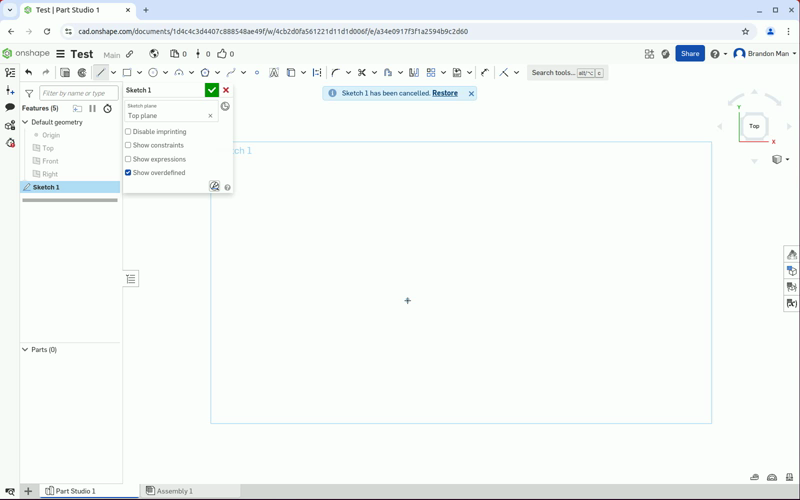
key_down(shift)
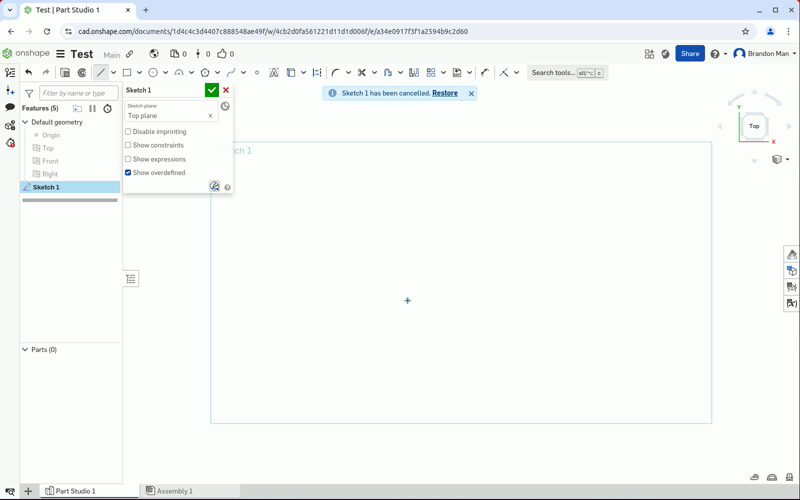
mouse_move(437, 300)
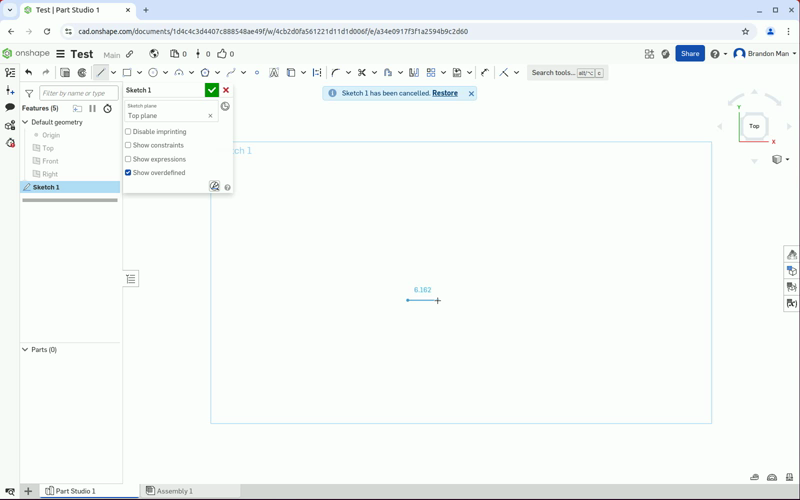
mouse_move(442, 324)
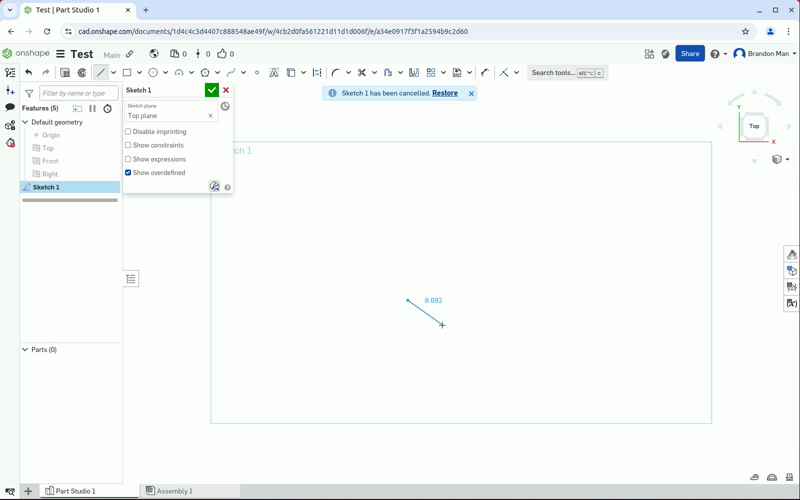
click(442, 324)
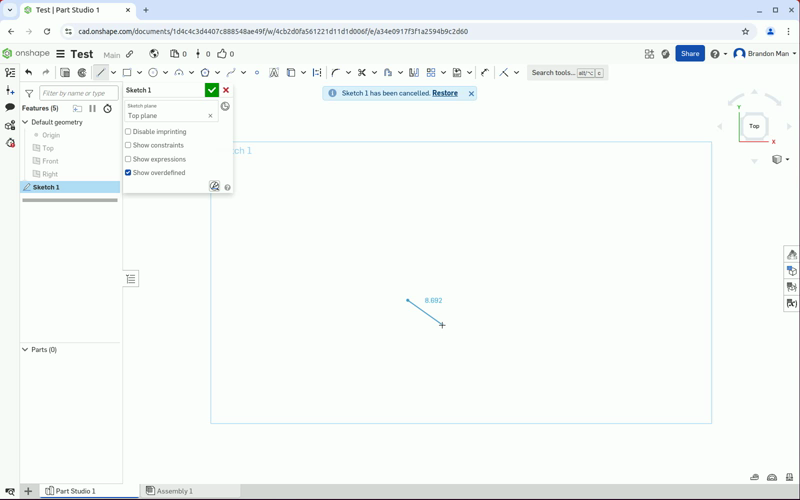
key_up(shift)
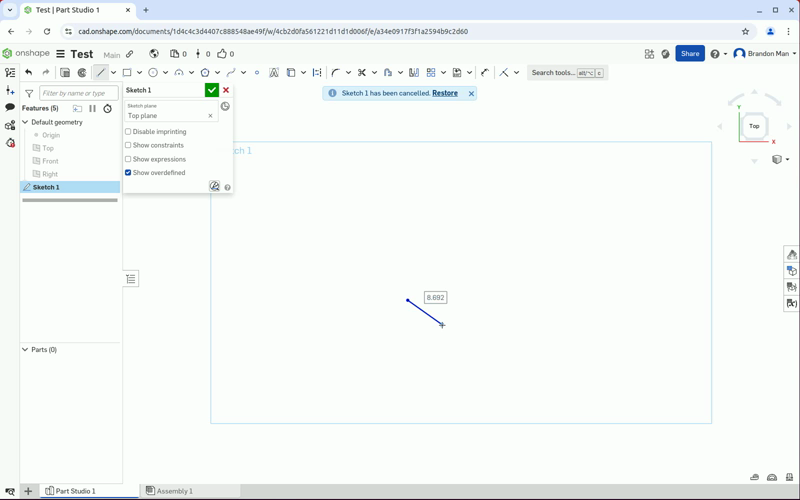
key(esc)
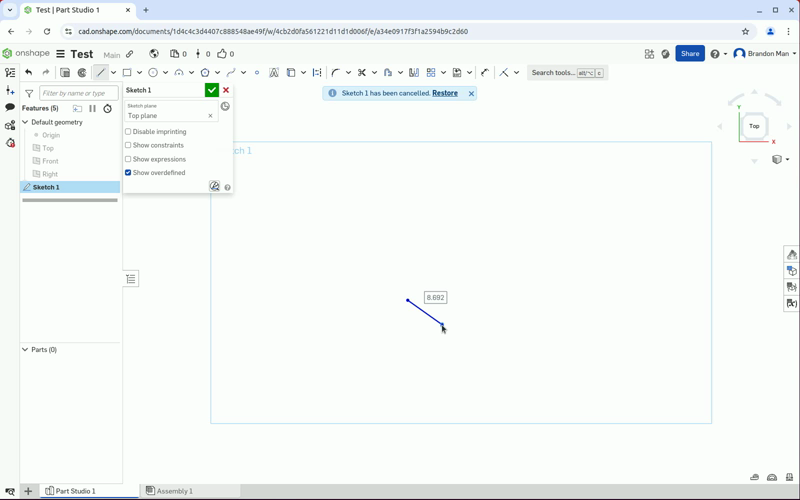
key(a)
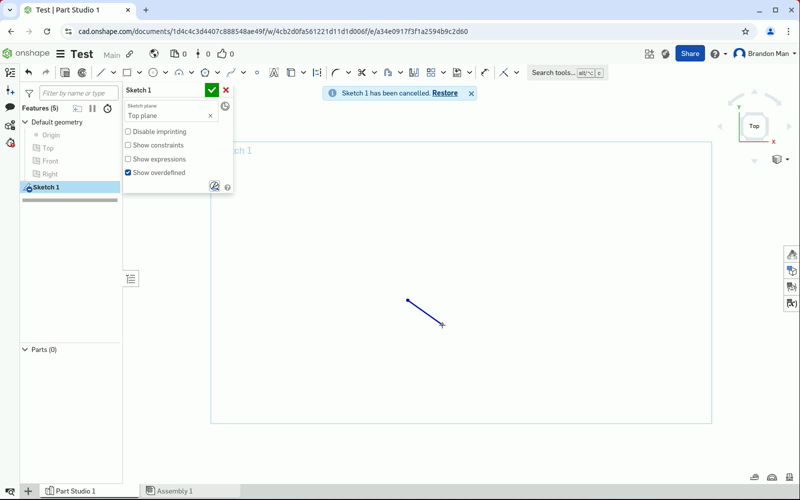
mouse_move(442, 324)
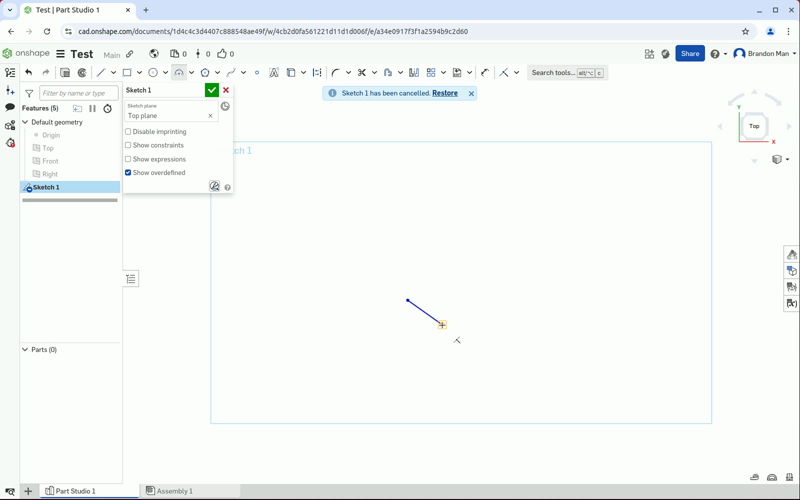
click(442, 324)
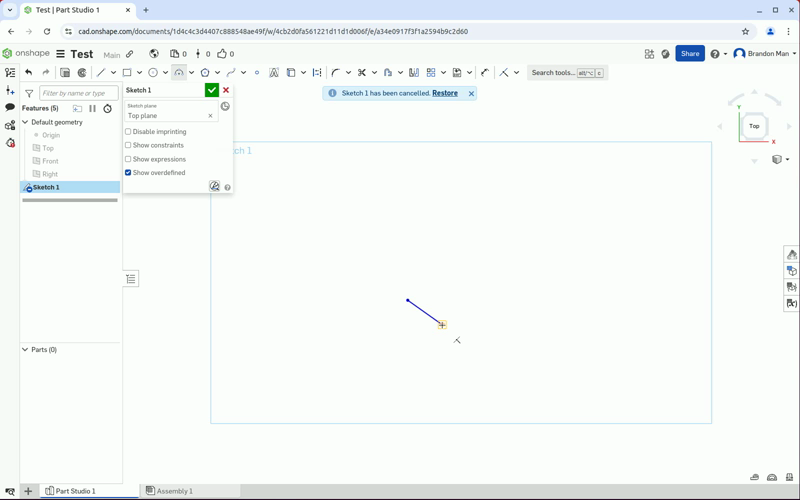
key_down(shift)
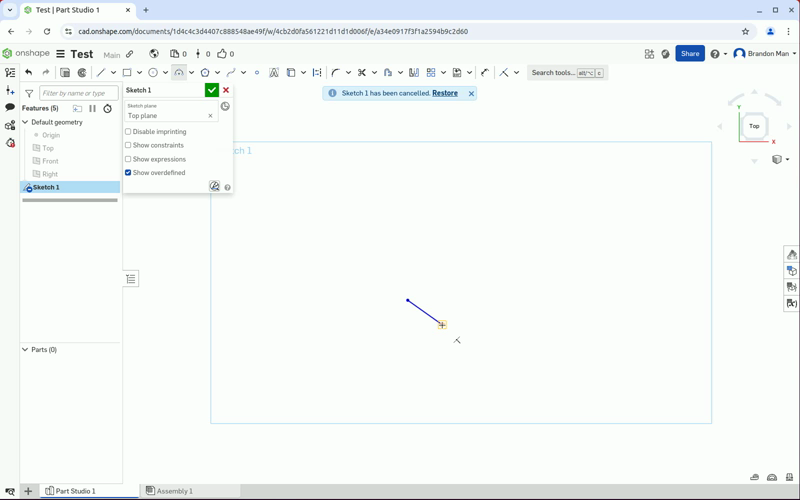
mouse_move(442, 240)
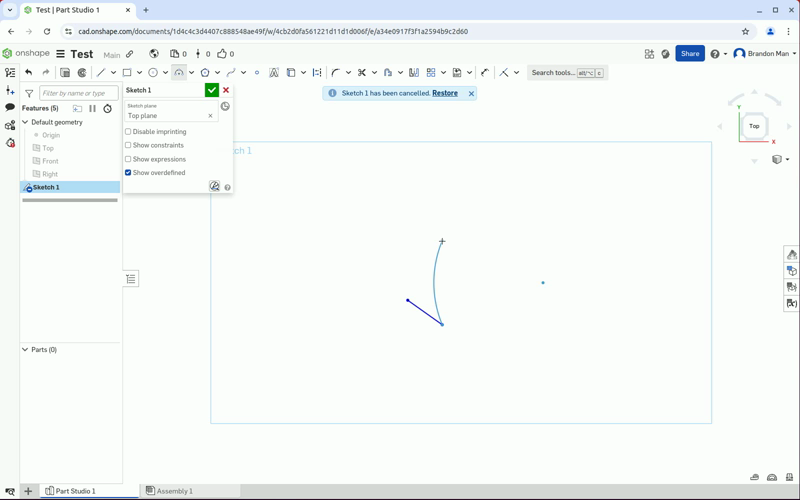
click(442, 240)
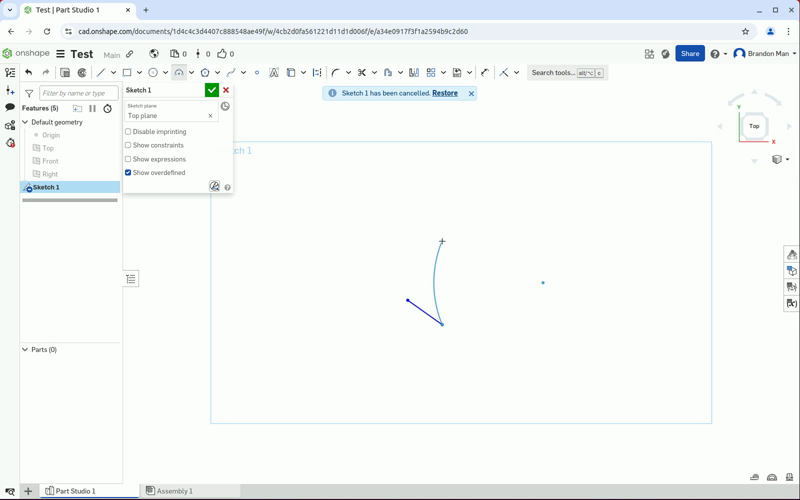
mouse_move(523, 282)
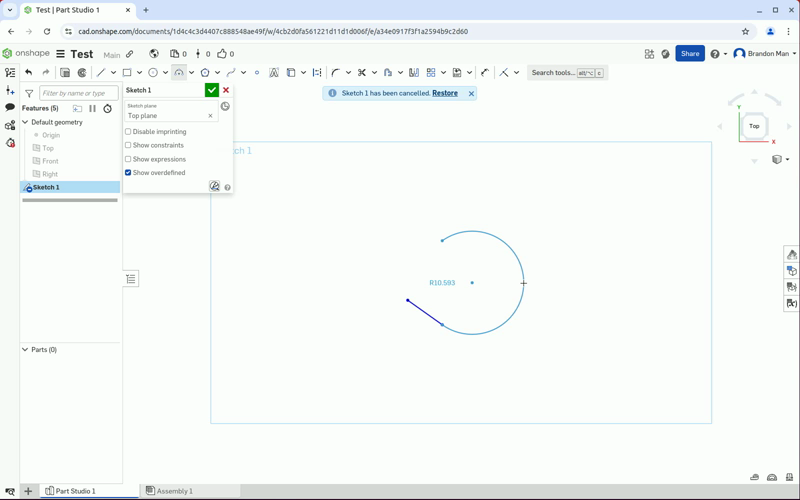
click(523, 282)
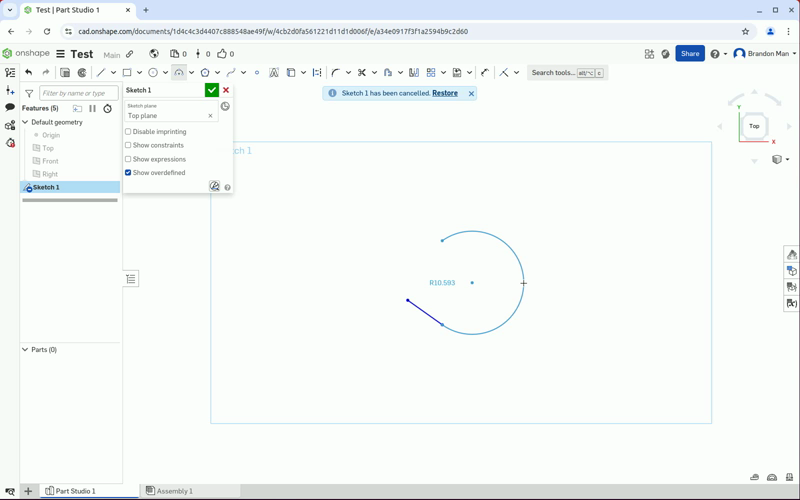
key_up(shift)
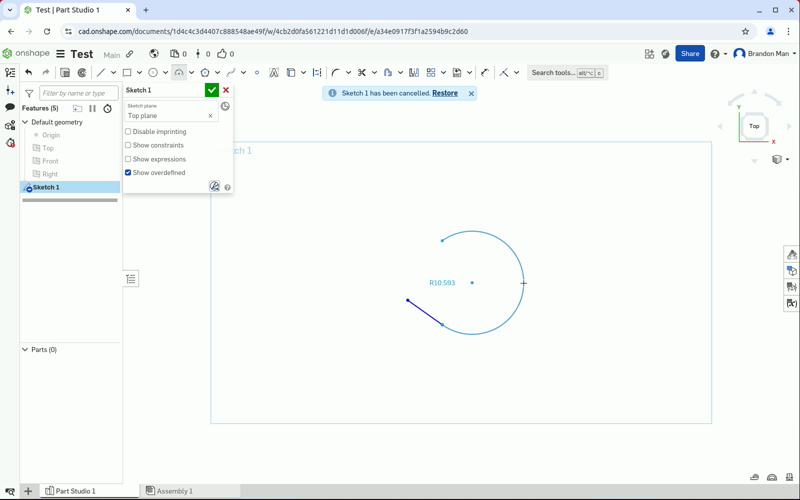
key(esc)
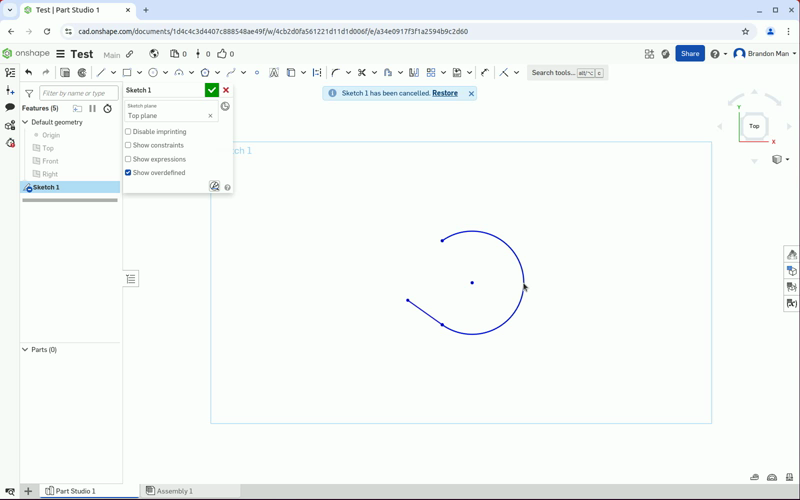
key(l)
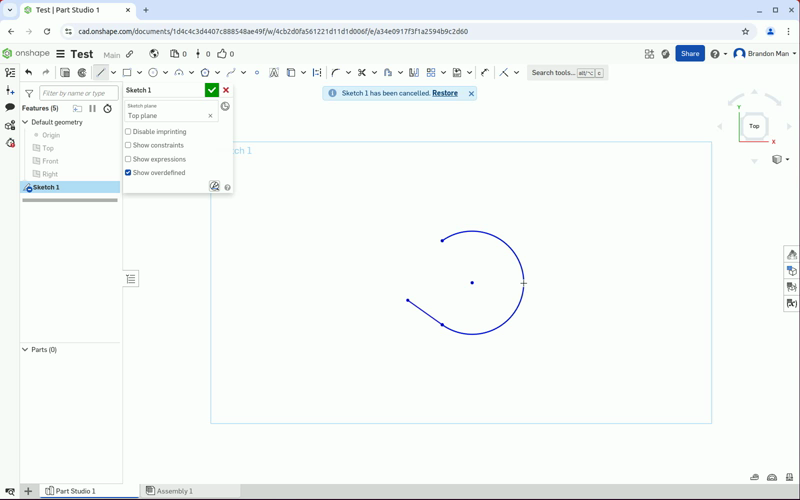
mouse_move(442, 240)
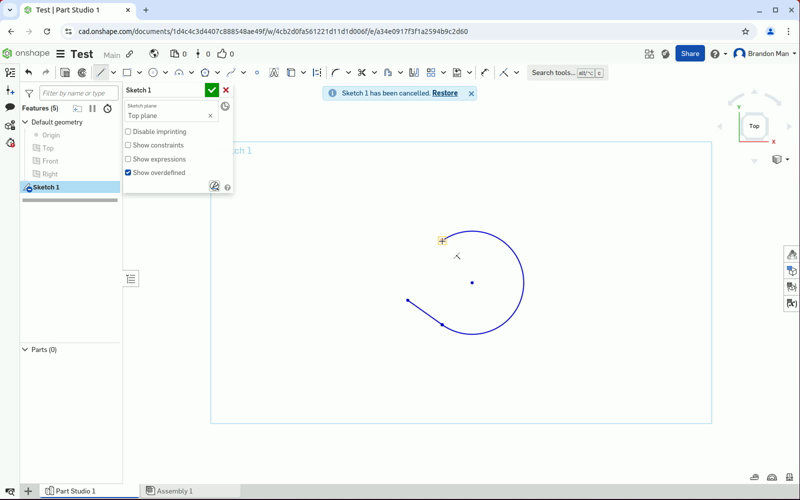
click(442, 240)
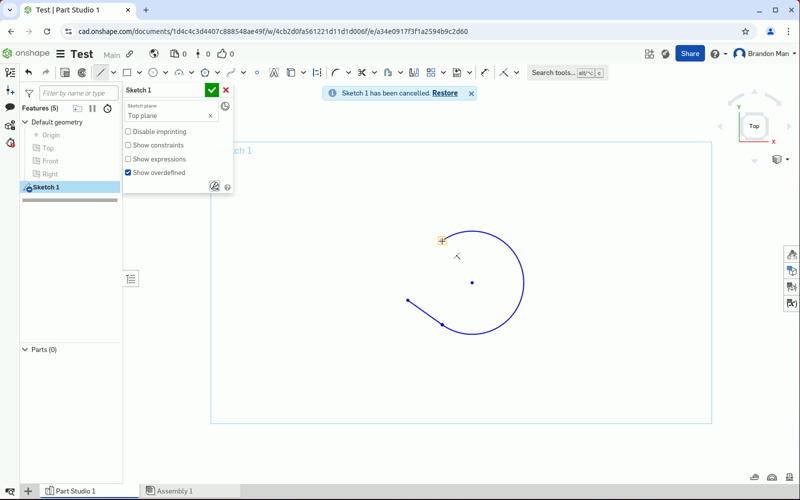
key_down(shift)
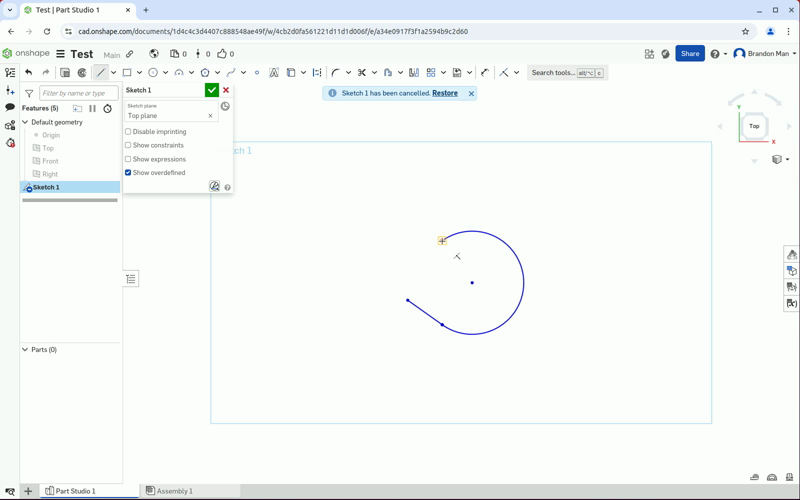
mouse_move(472, 240)
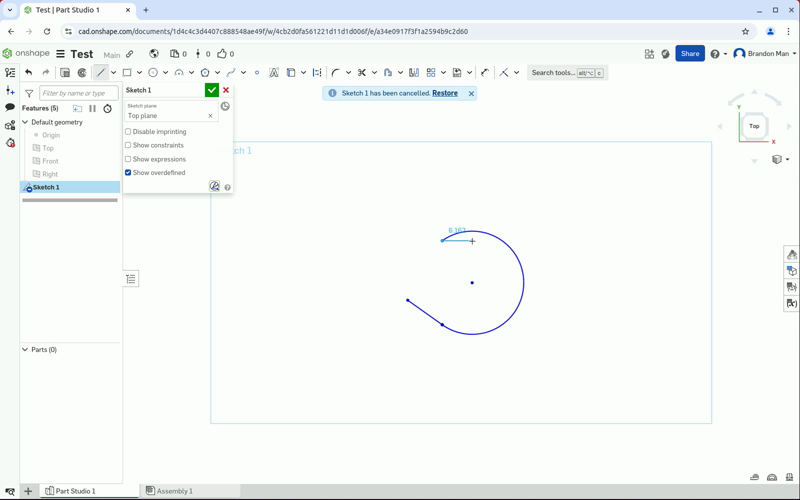
mouse_move(407, 264)
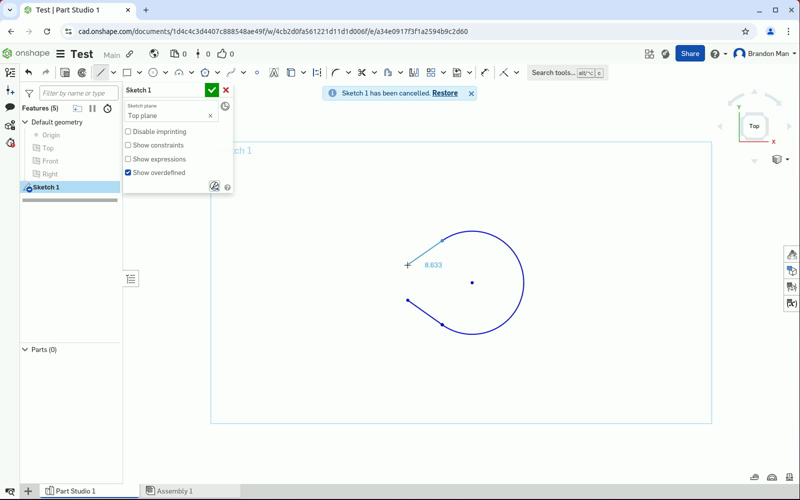
click(407, 264)
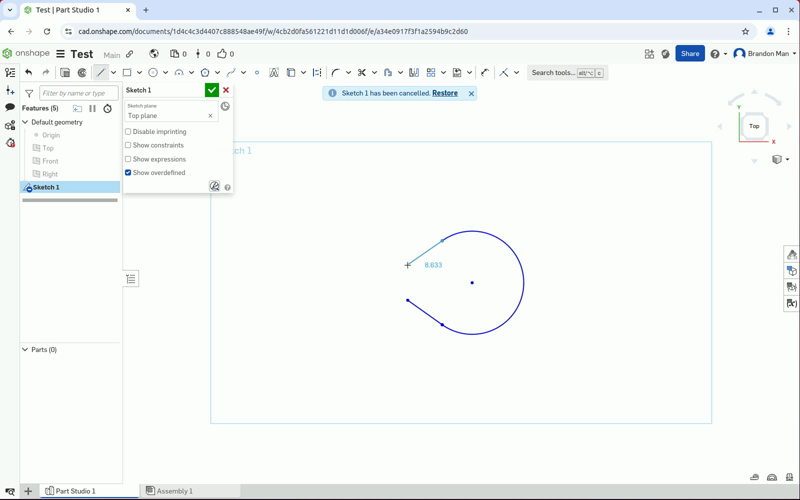
key_up(shift)
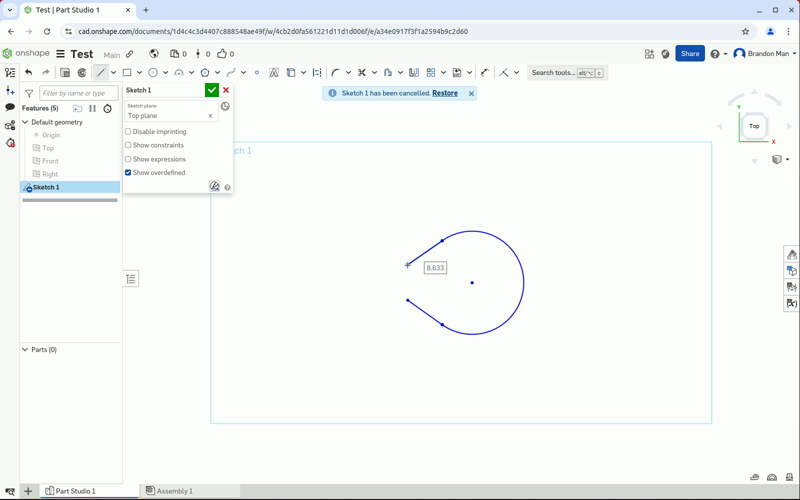
key(esc)
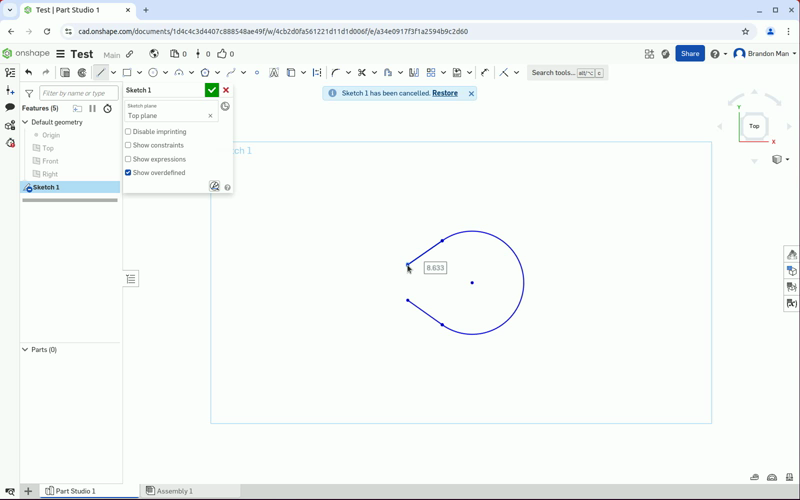
key(a)
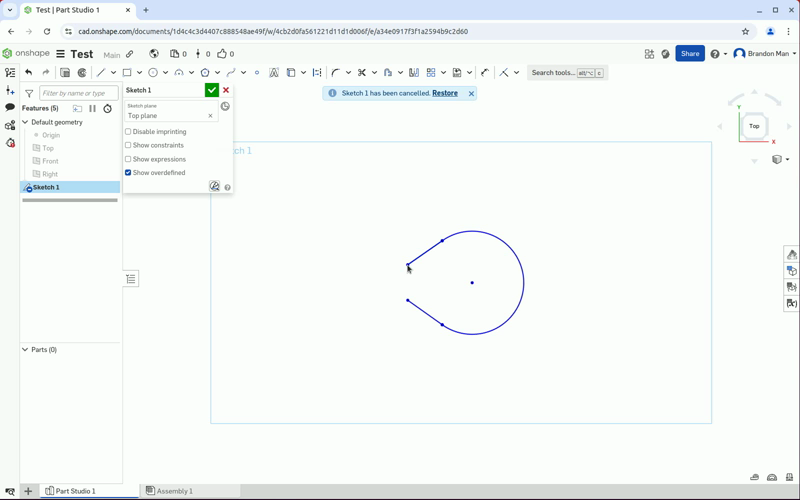
mouse_move(407, 264)
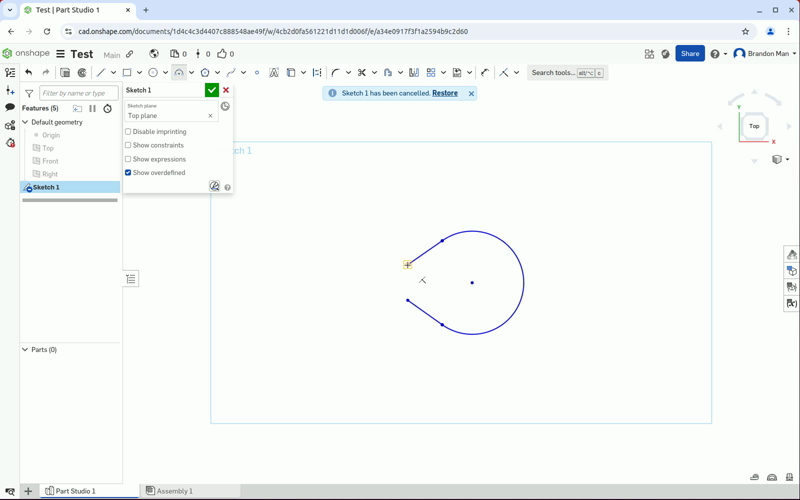
click(407, 264)
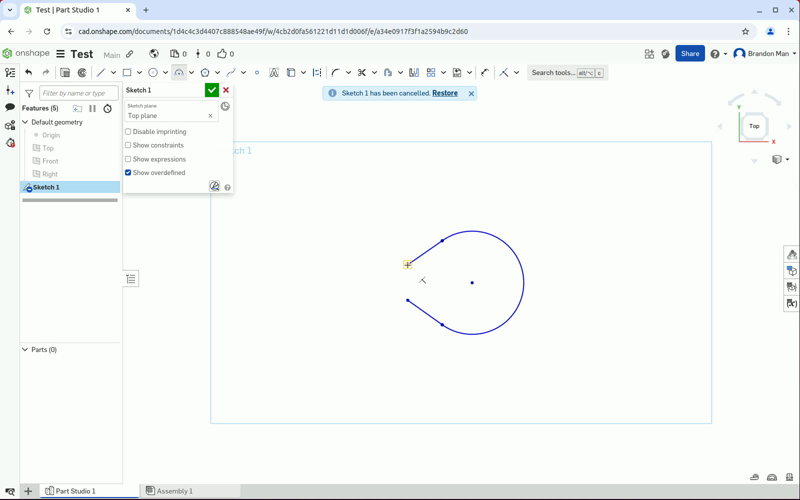
mouse_move(407, 300)
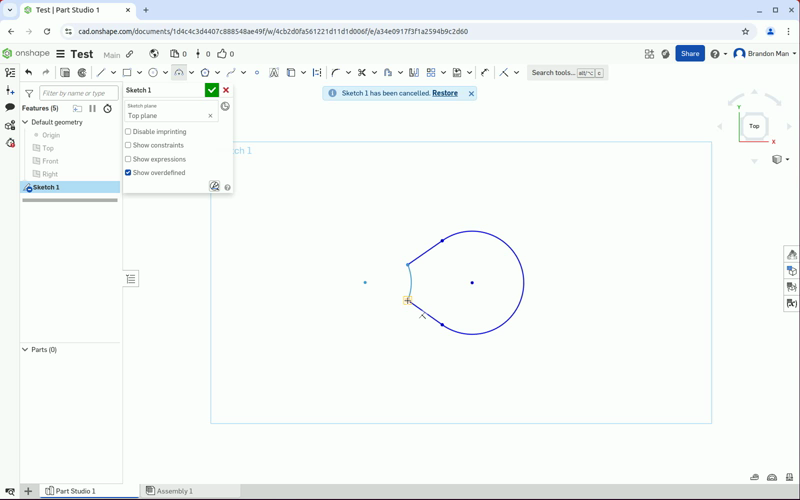
click(407, 300)
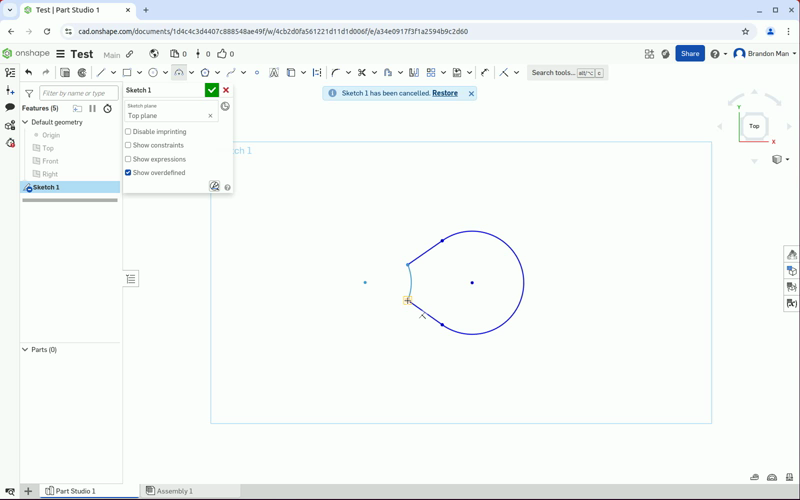
key_down(shift)
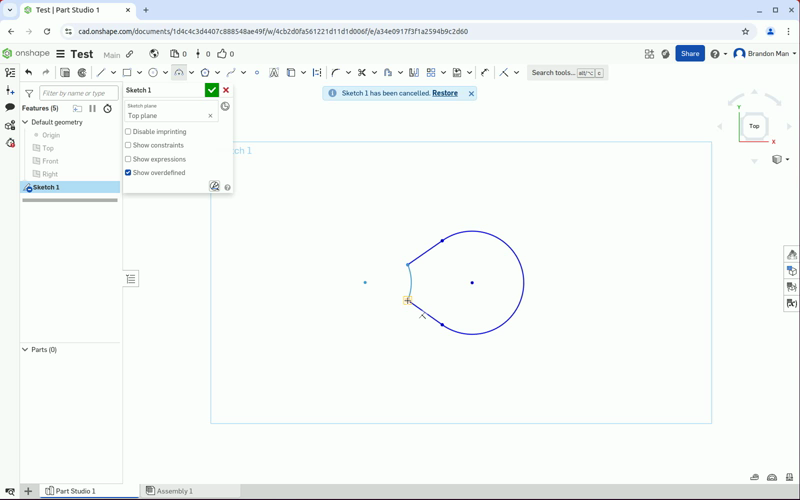
mouse_move(398, 282)
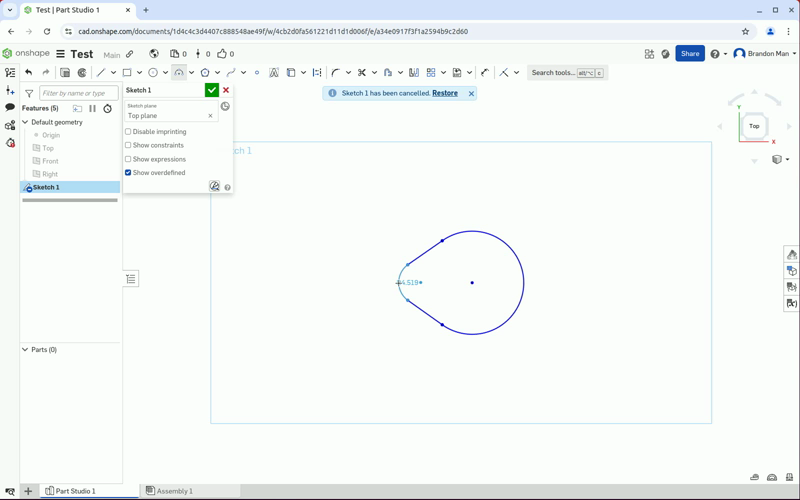
click(398, 282)
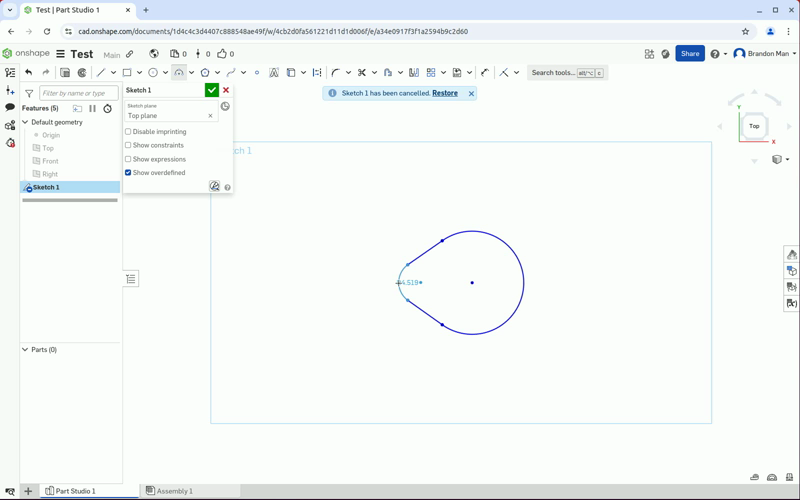
key_up(shift)
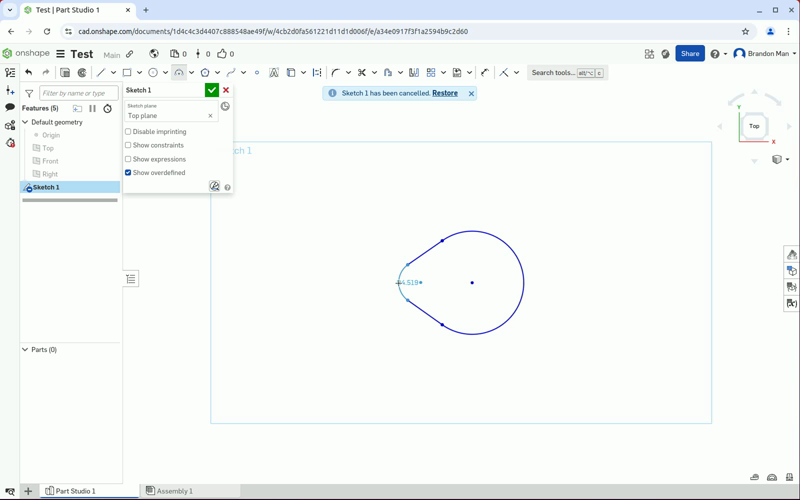
key(esc)
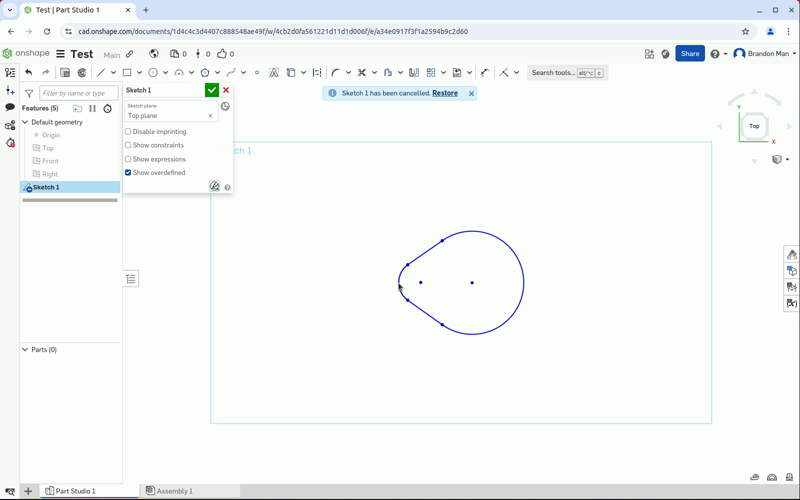
mouse_move(423, 300)
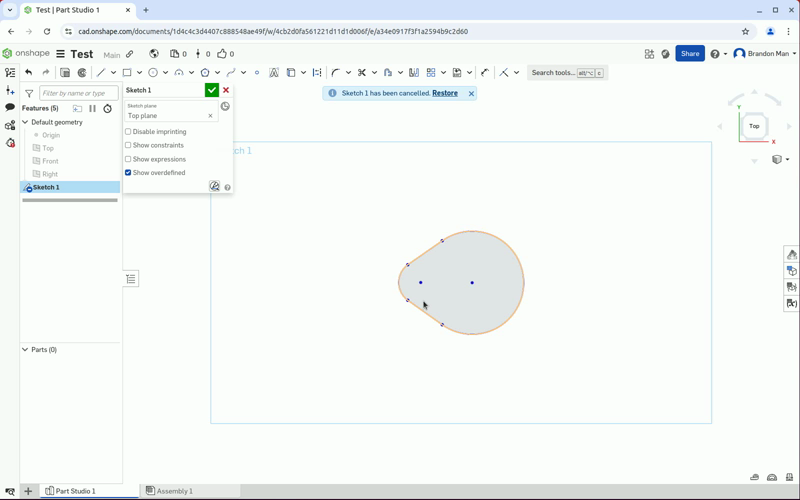
click(423, 300)
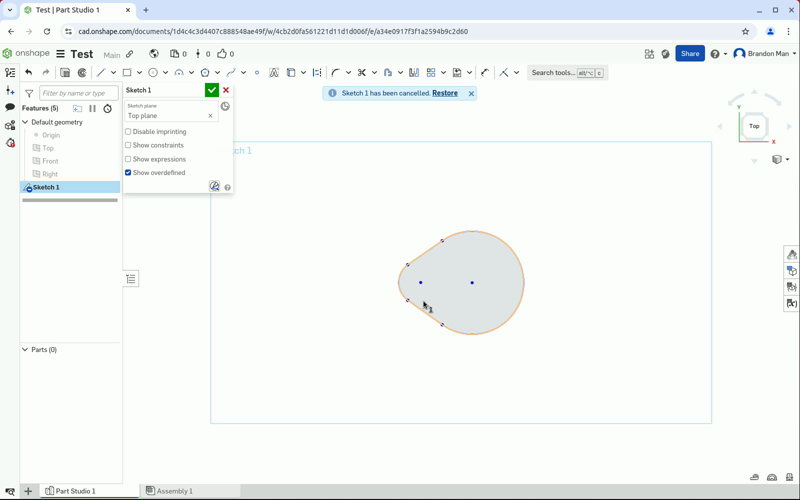
mouse_move(73, 352)
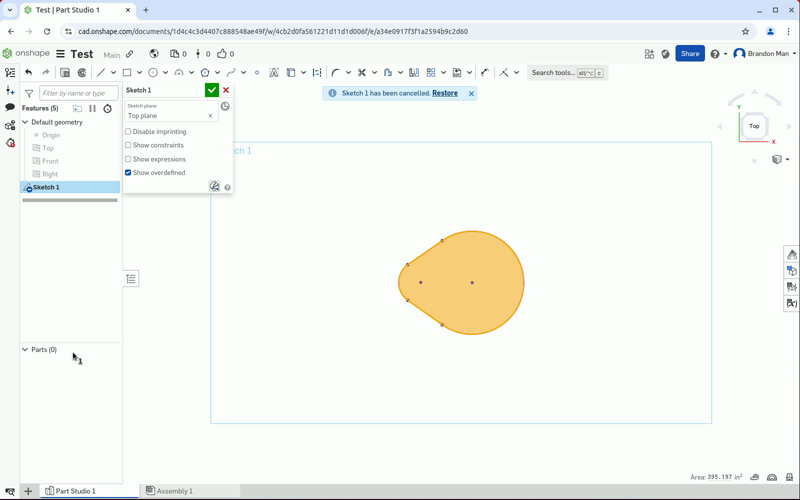
key(shift+y)
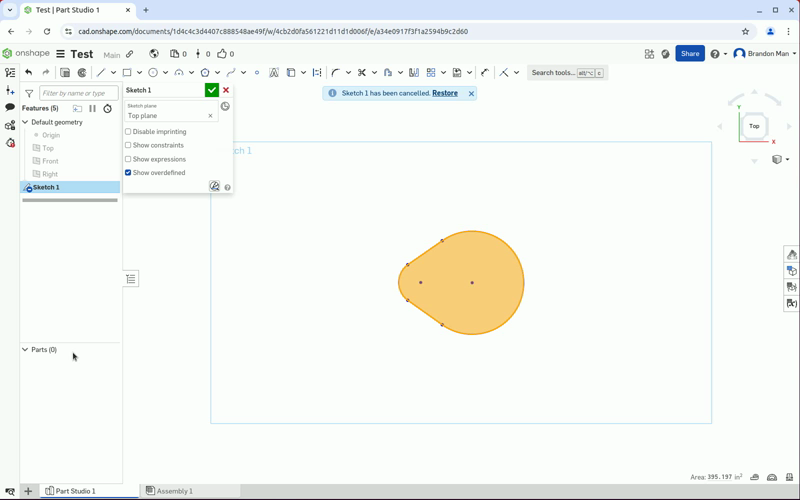
key(shift+e)
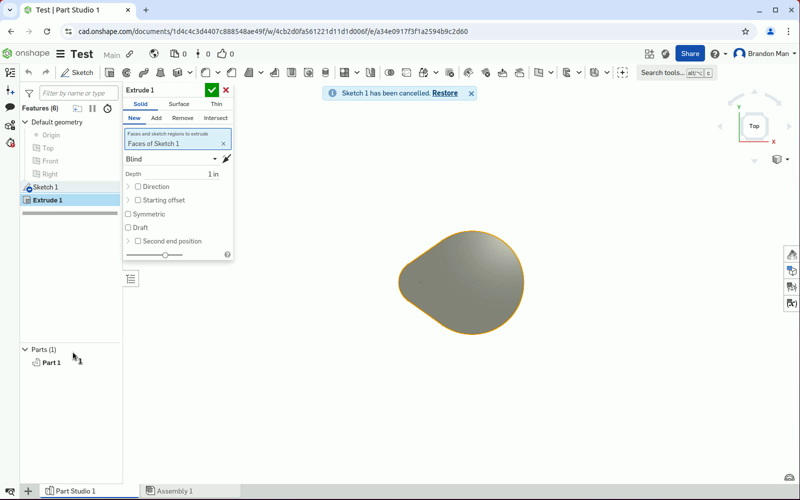
mouse_move(143, 106)
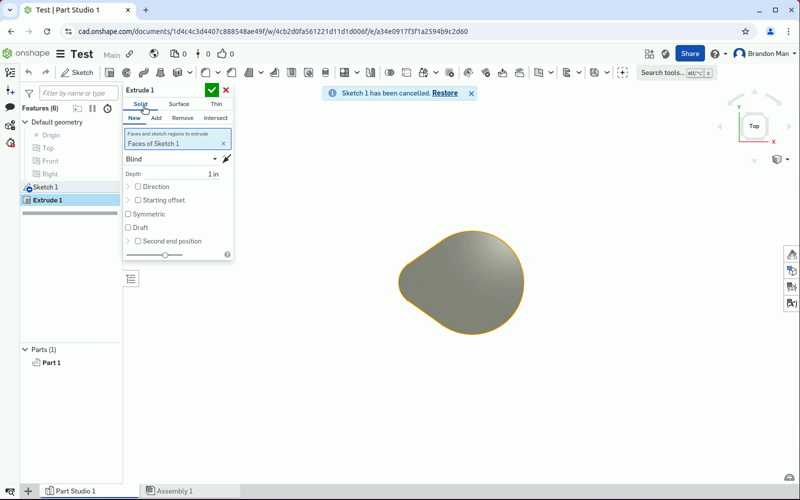
click(143, 106)
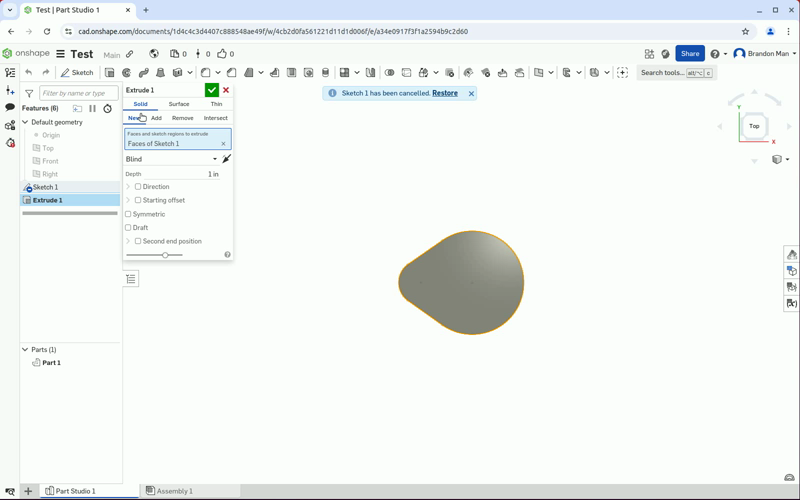
mouse_move(137, 120)
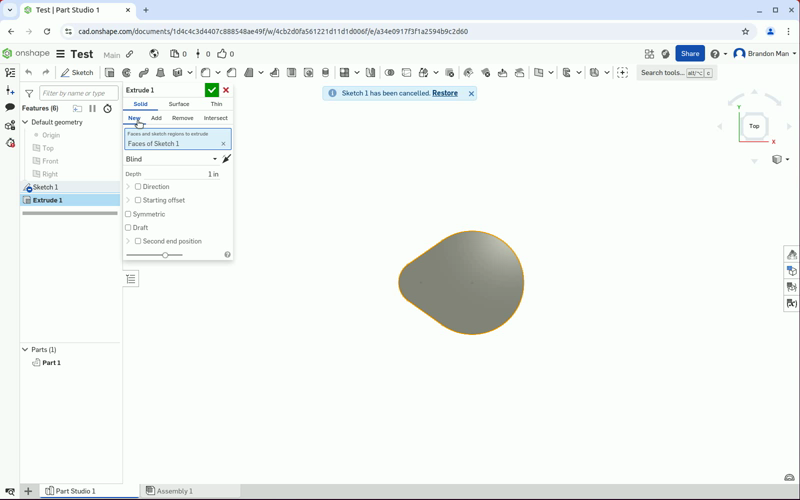
click(137, 120)
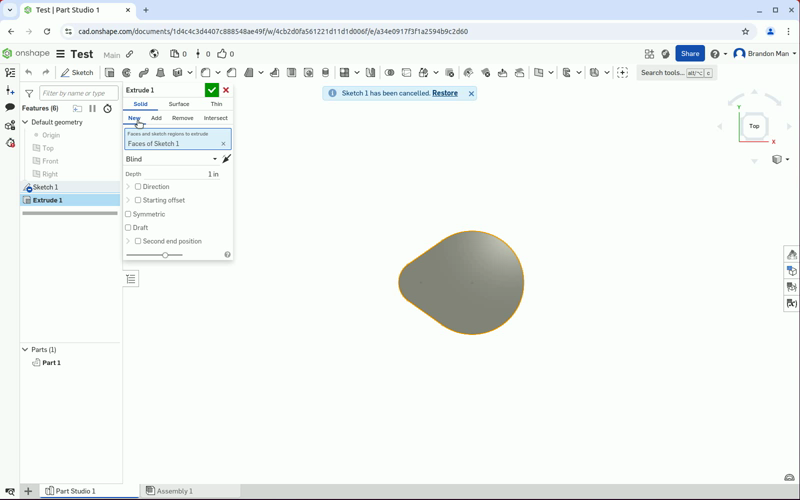
key(tab, 4)
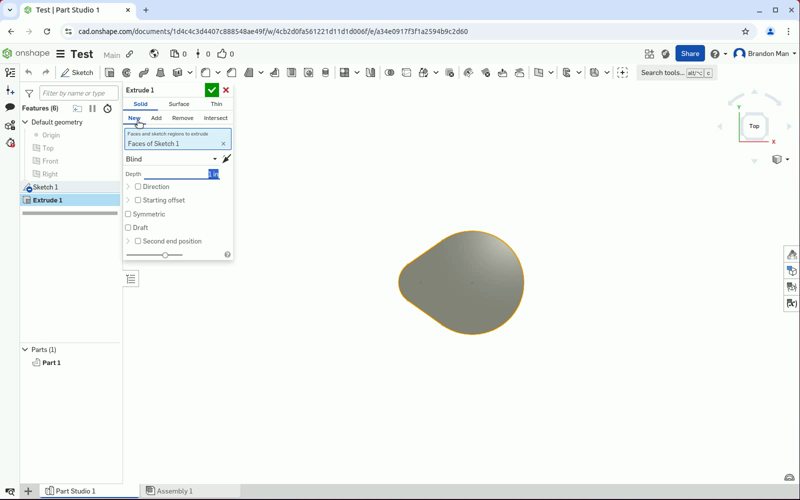
text(16.609)
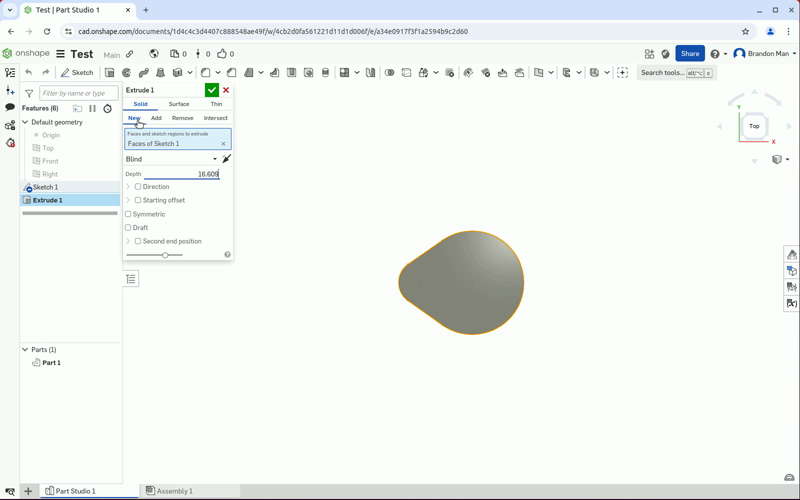
key(enter)
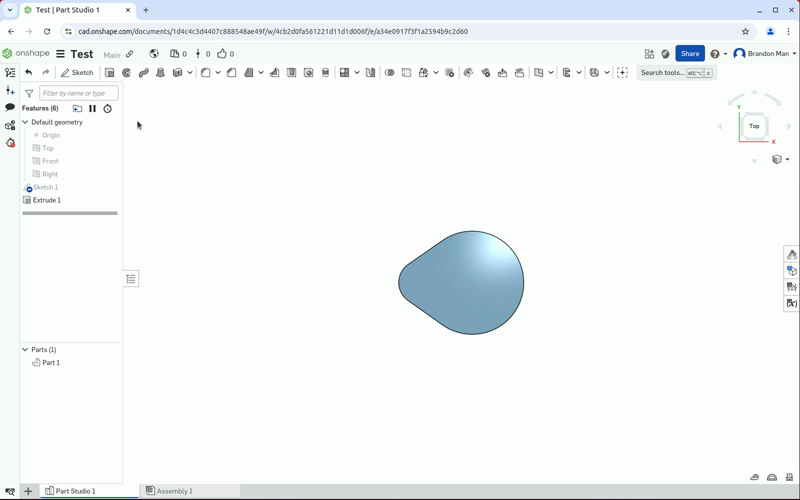
key(shift+h)
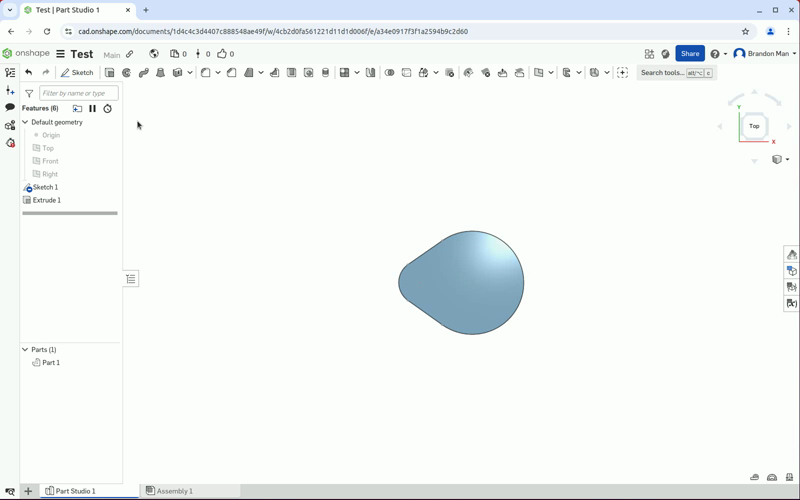
key(shift+h)
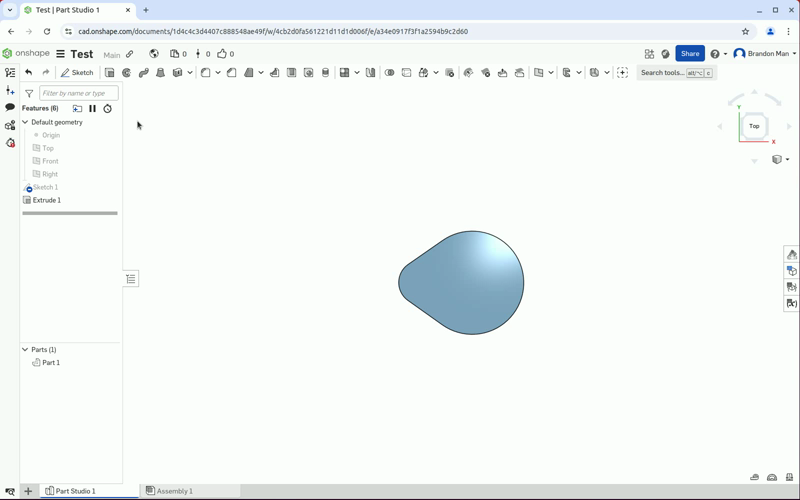
mouse_move(73, 189)
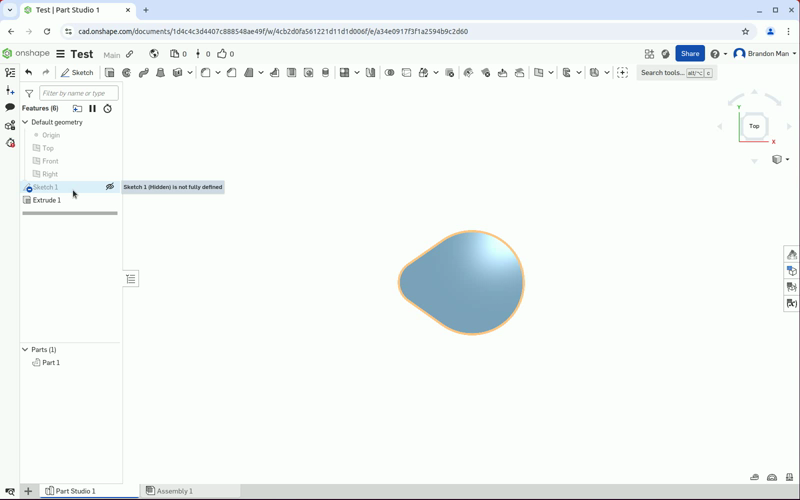
click(73, 189)
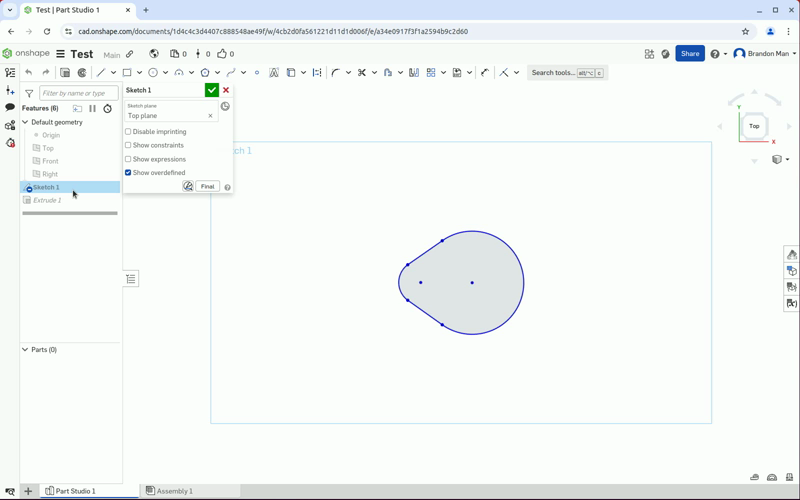
mouse_move(229, 92)
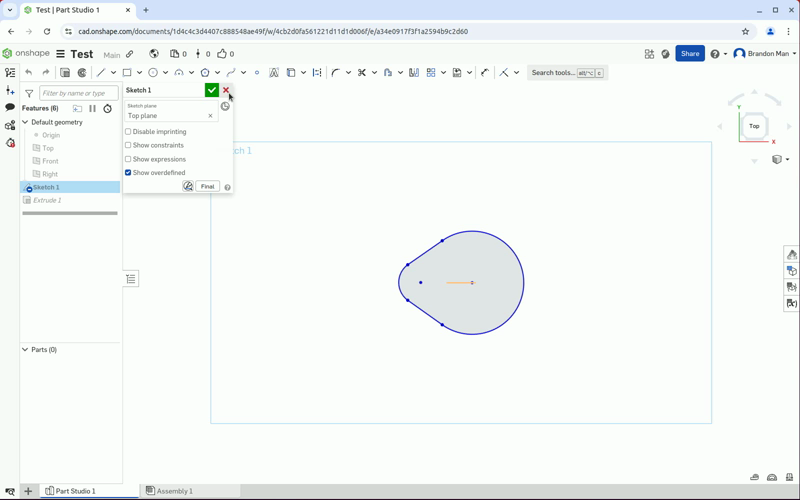
click(229, 92)
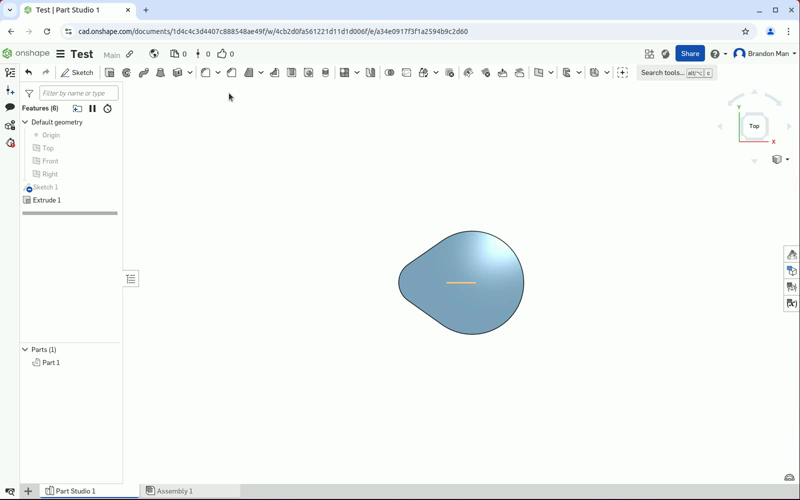
mouse_move(541, 75)
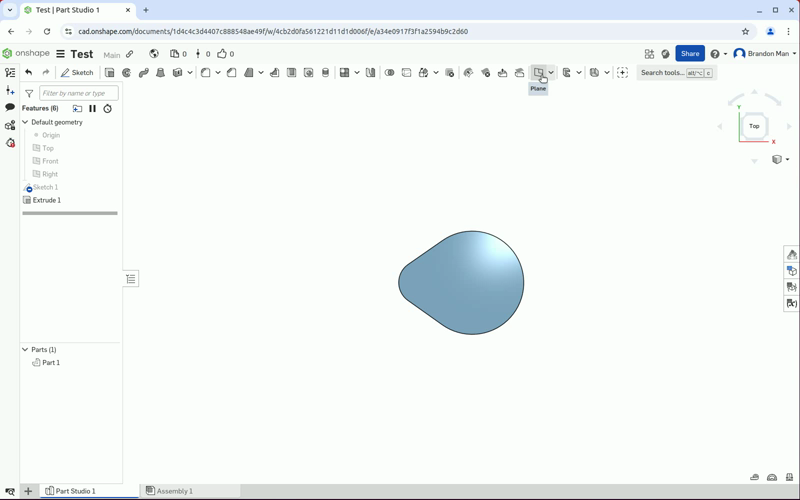
click(541, 75)
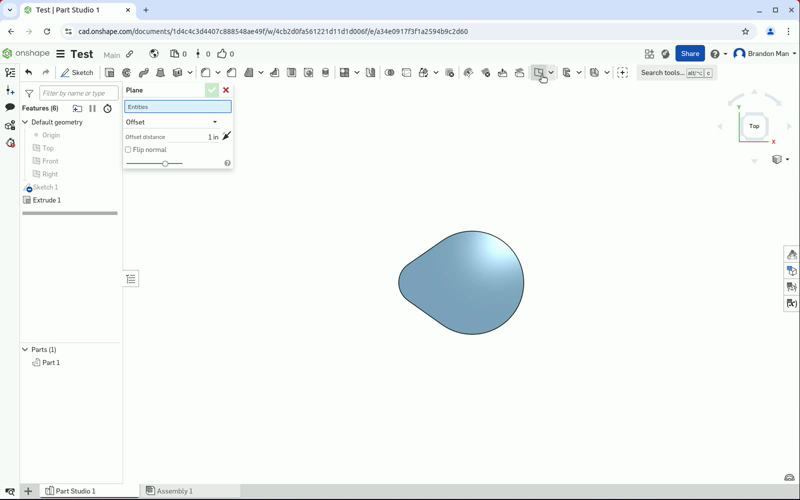
mouse_move(73, 150)
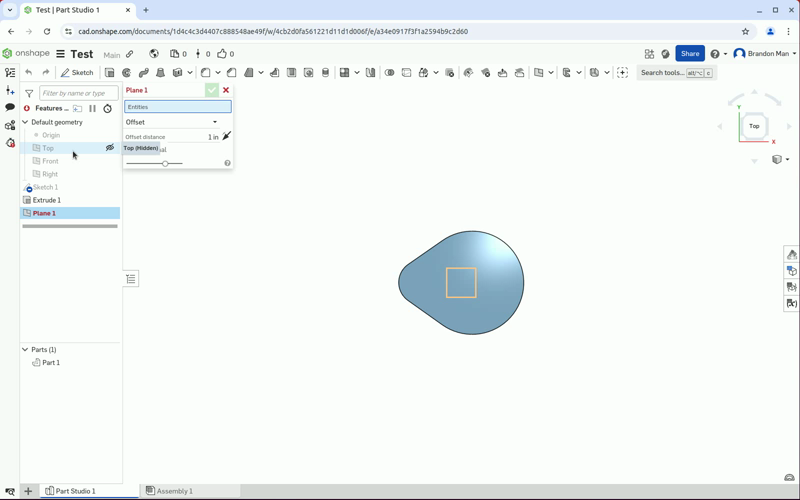
click(73, 150)
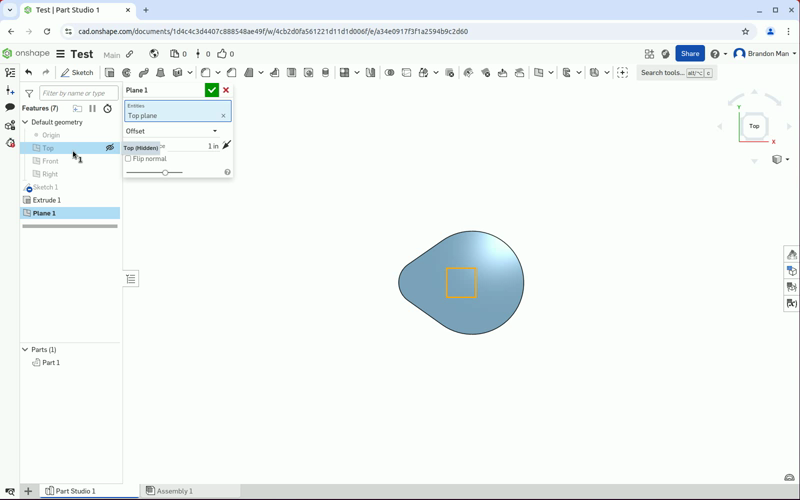
key(tab, 2)
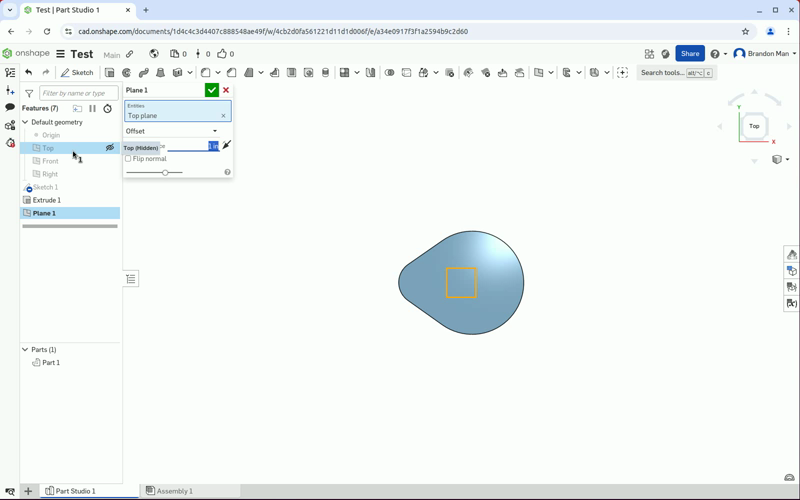
text(16.607)
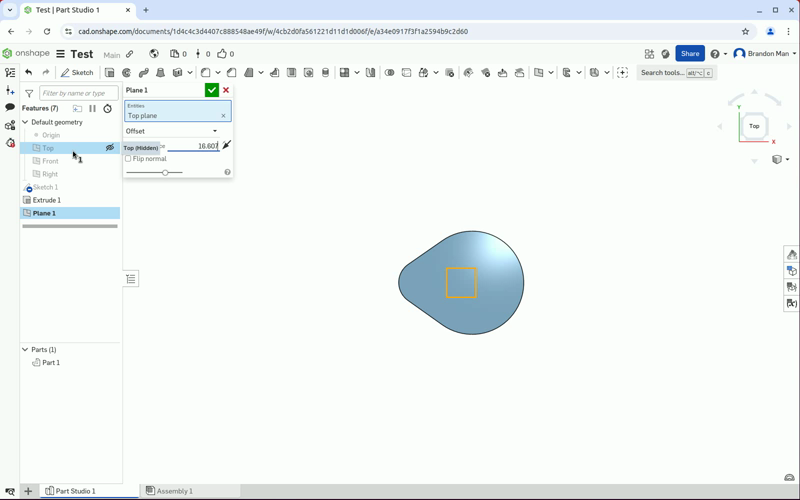
key(enter, 2)
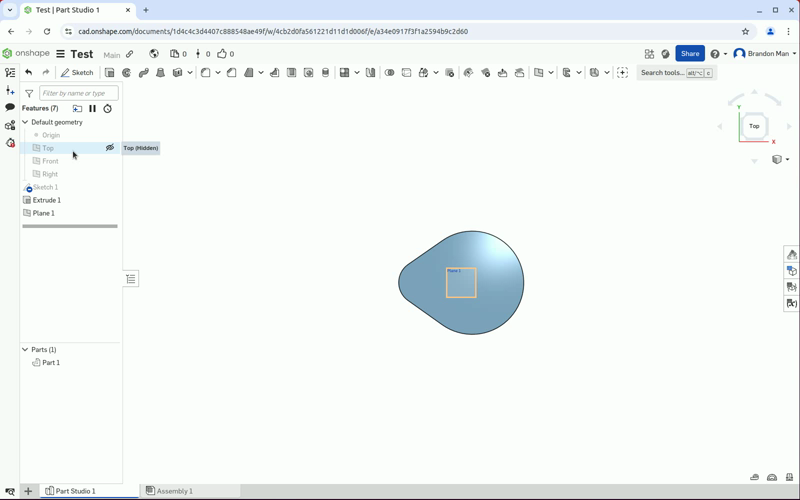
key(shift+s)
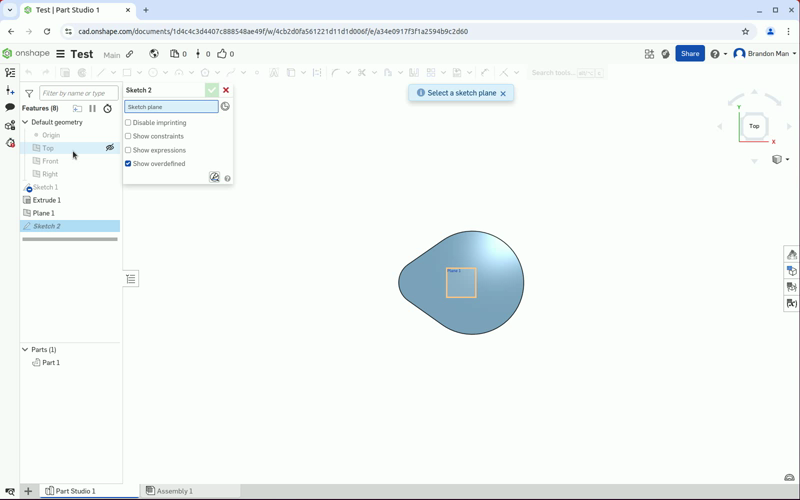
mouse_move(73, 215)
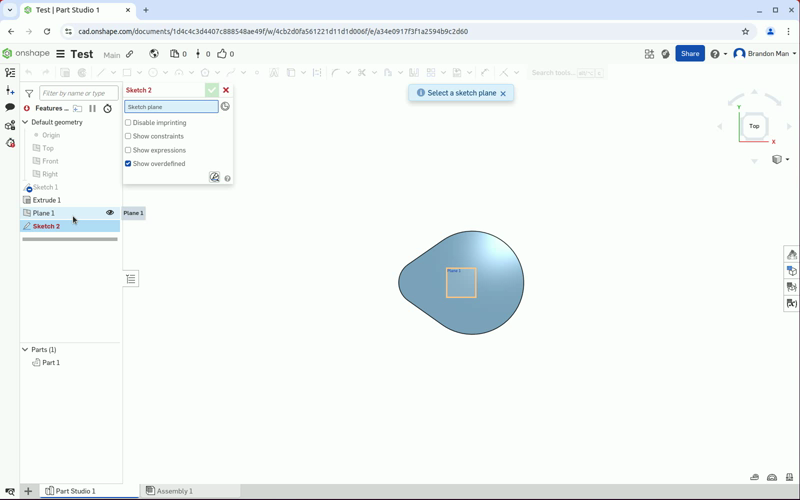
click(73, 215)
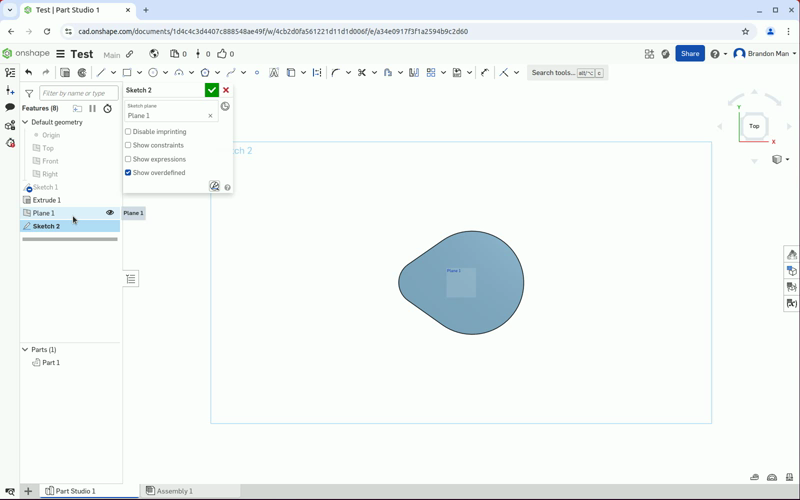
mouse_move(73, 352)
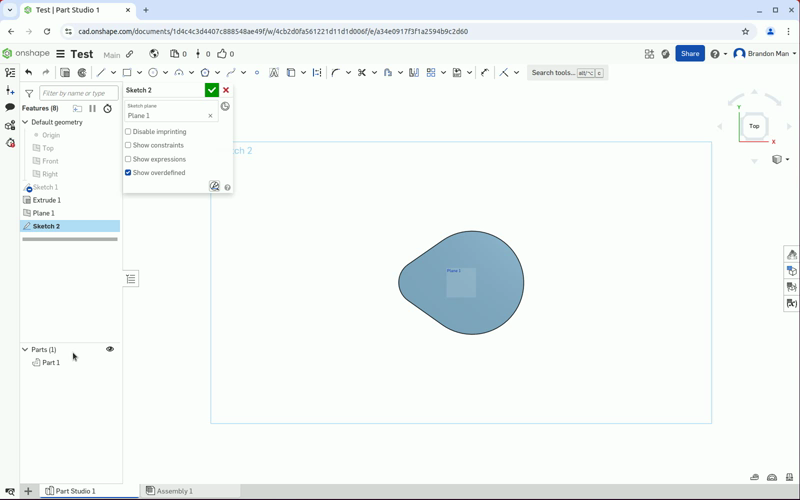
key(y)
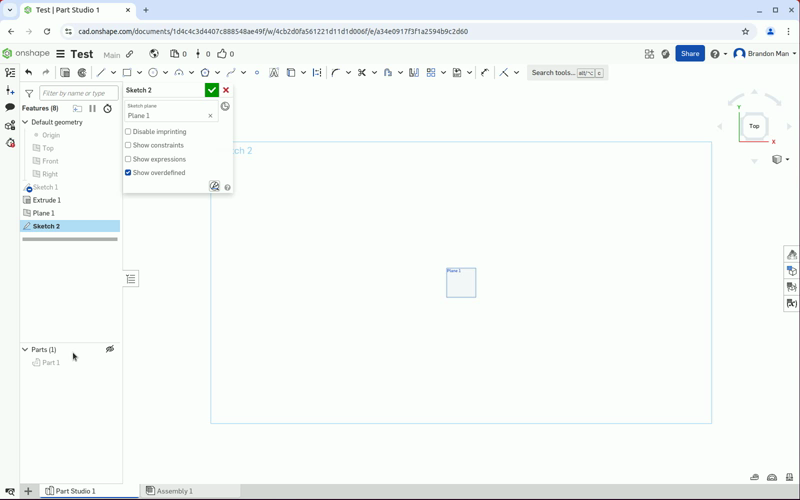
key(c)
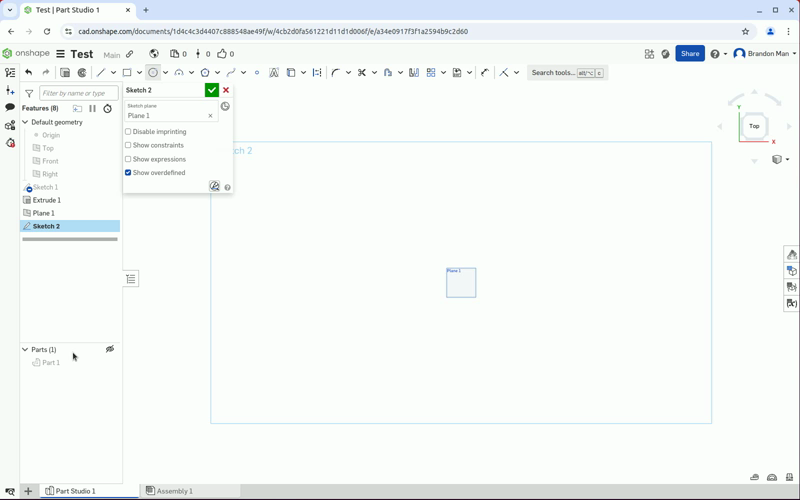
key_down(shift)
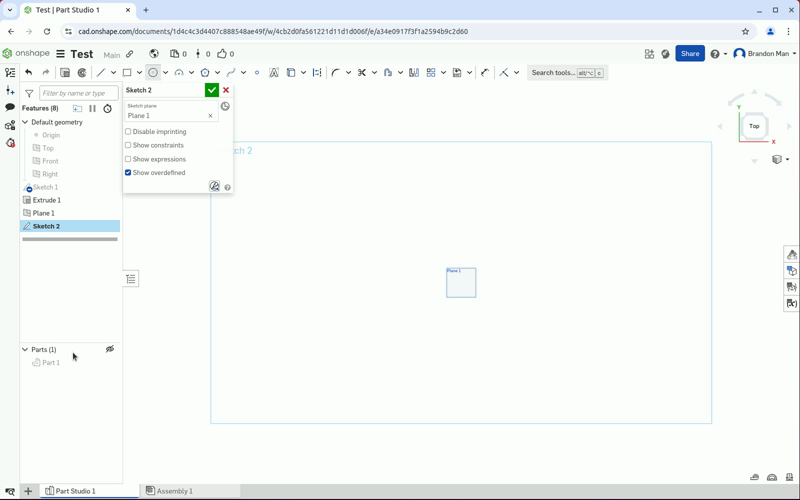
mouse_move(436, 282)
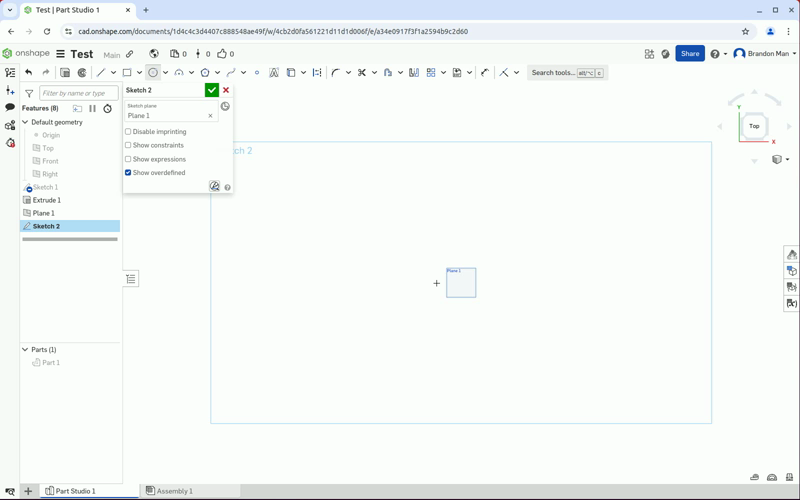
click(436, 282)
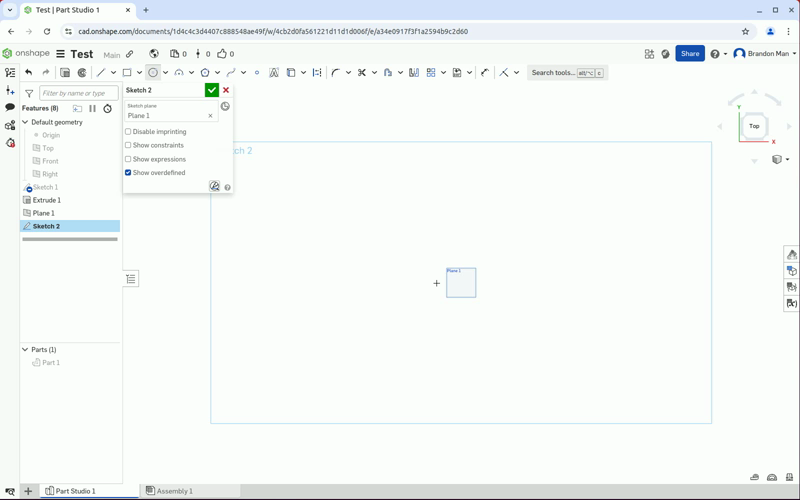
key_up(shift)
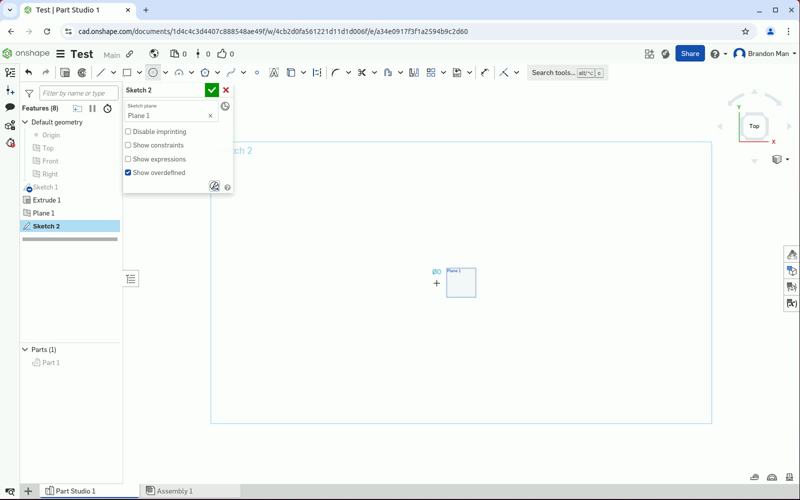
mouse_move(446, 282)
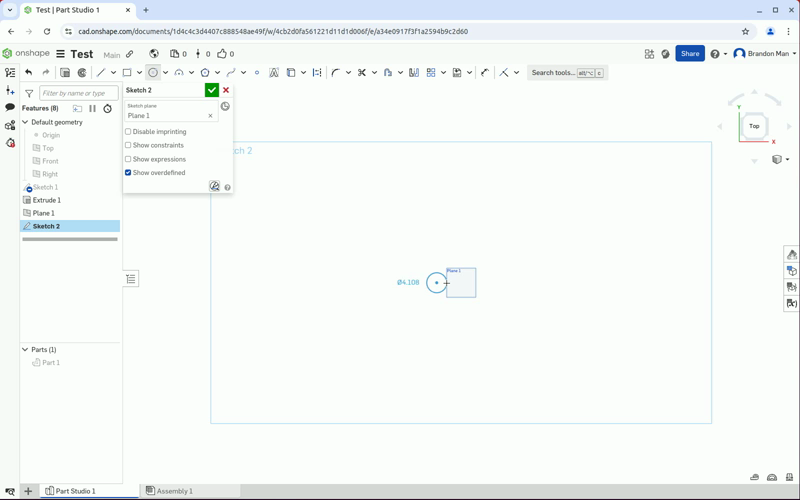
click(446, 282)
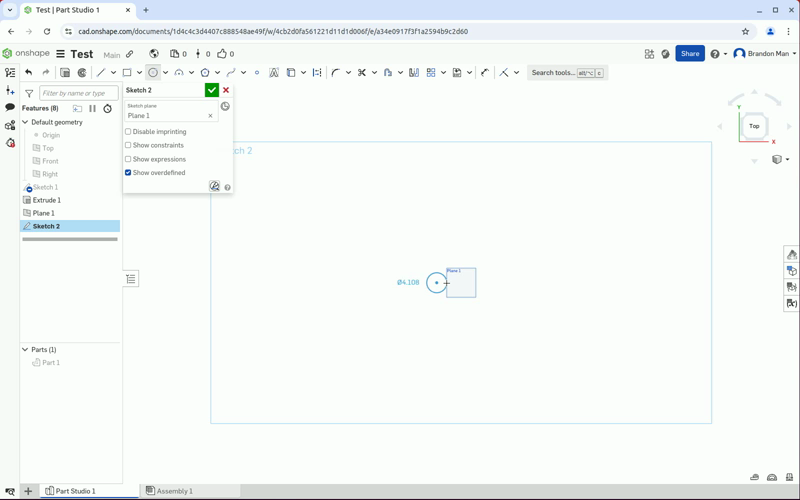
key(esc)
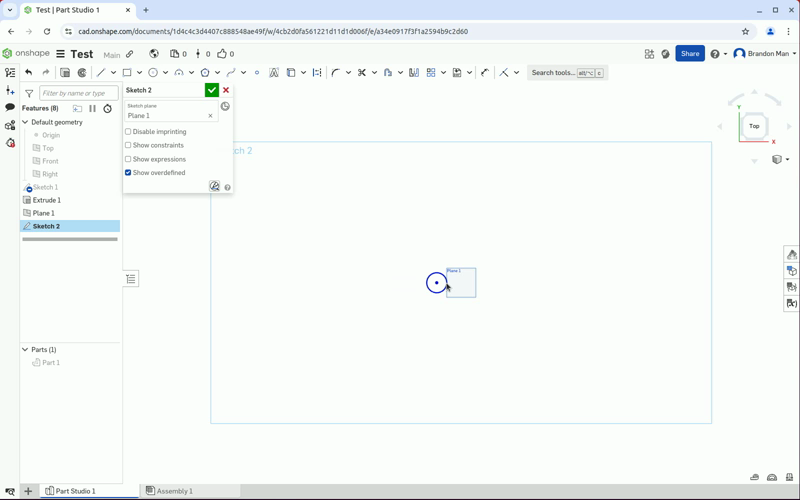
mouse_move(430, 280)
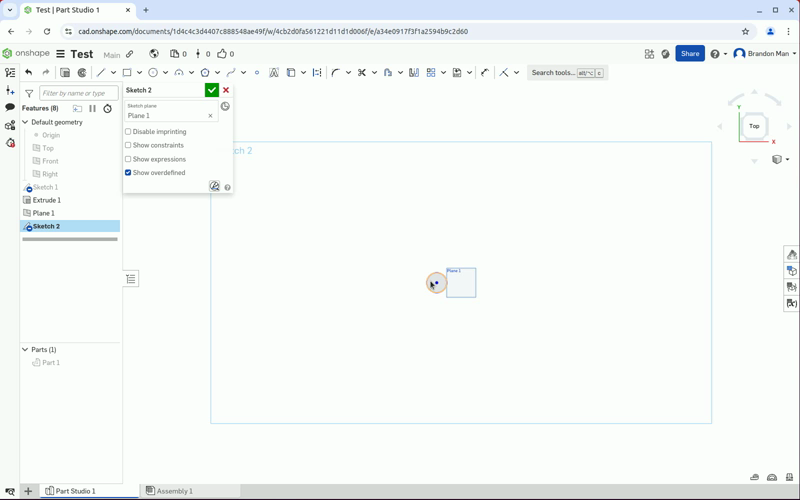
scroll(6)
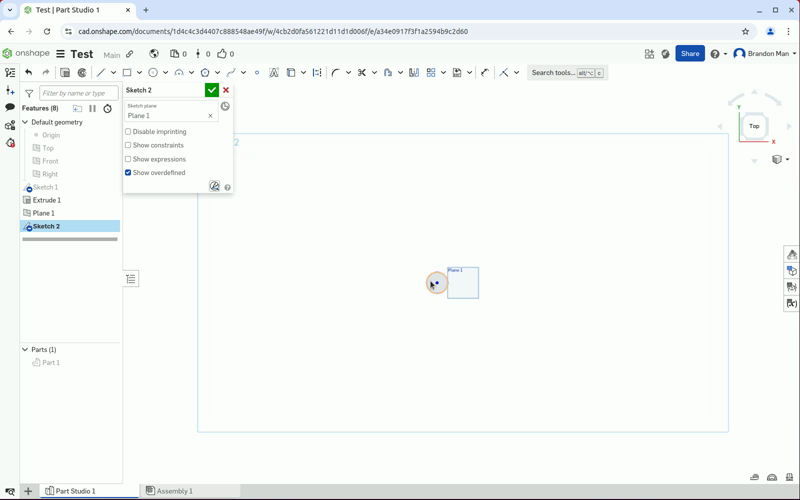
scroll(6)
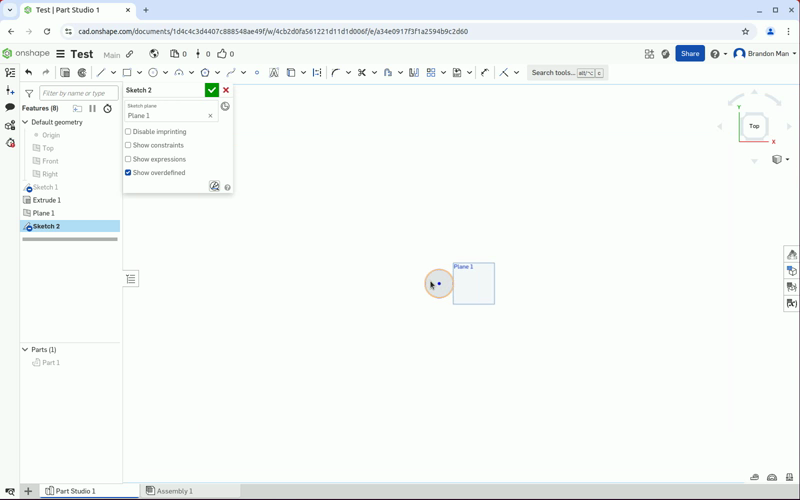
scroll(6)
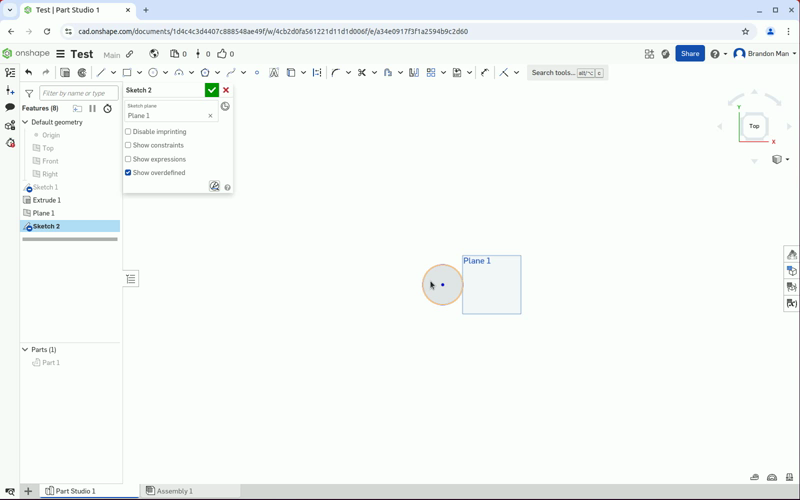
scroll(6)
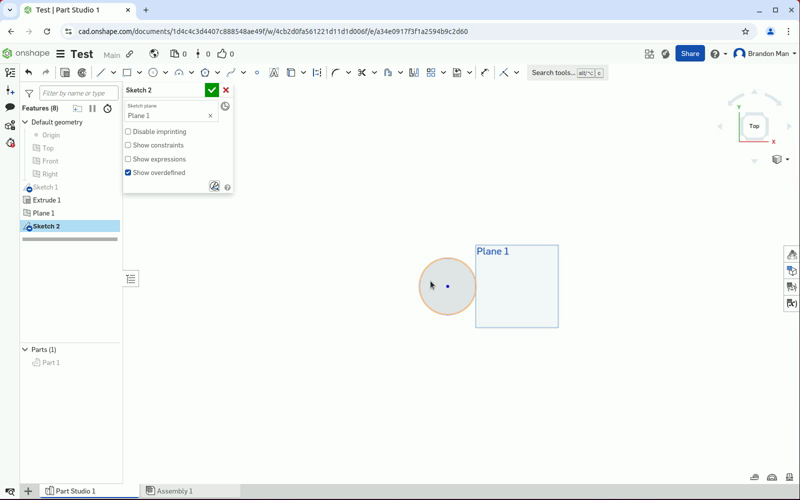
scroll(6)
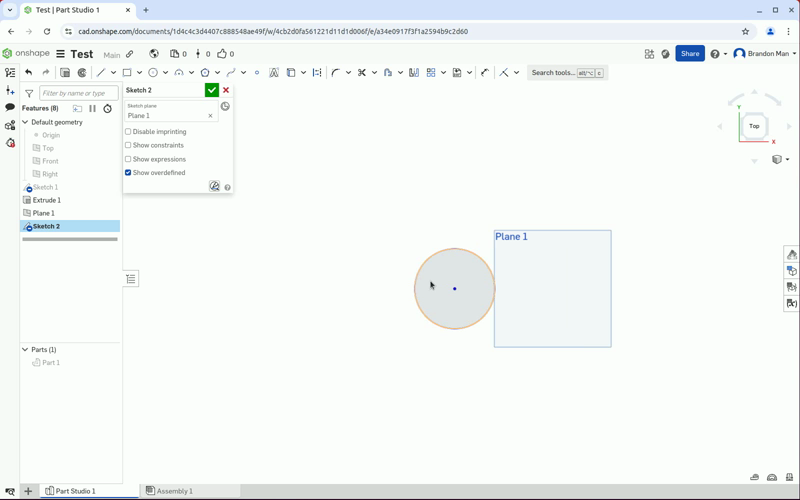
scroll(6)
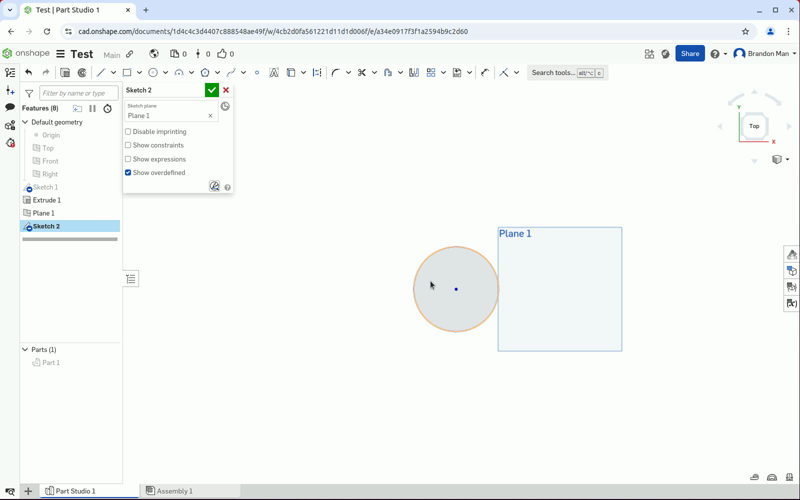
scroll(6)
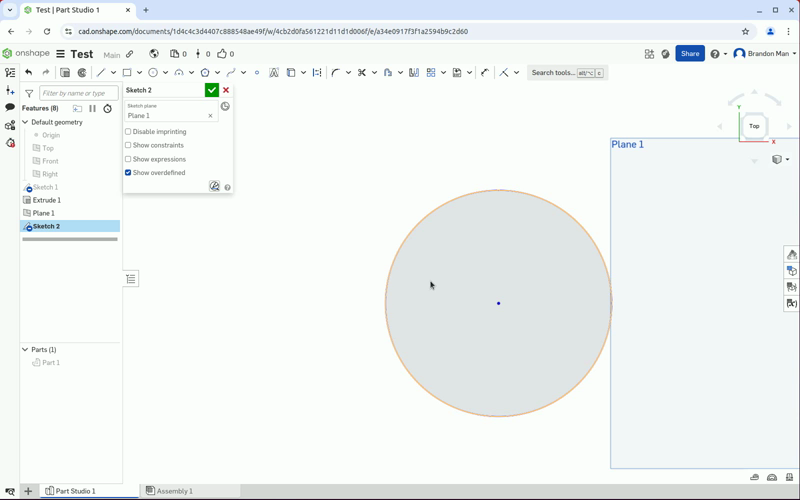
click(430, 280)
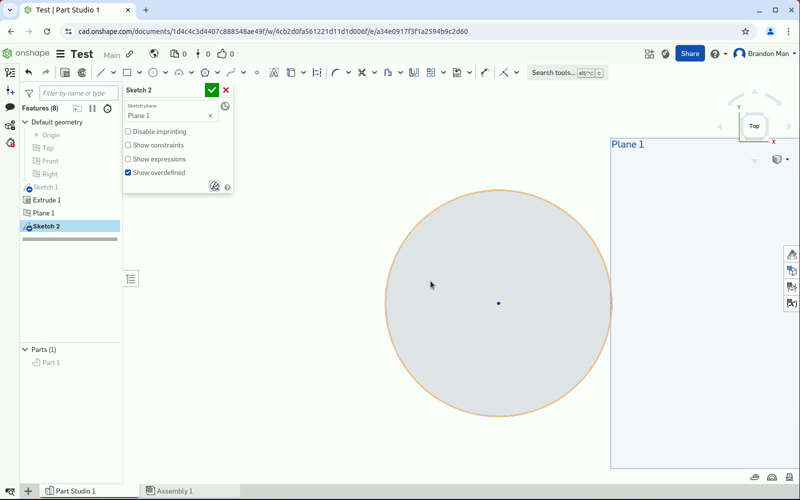
scroll(-6)
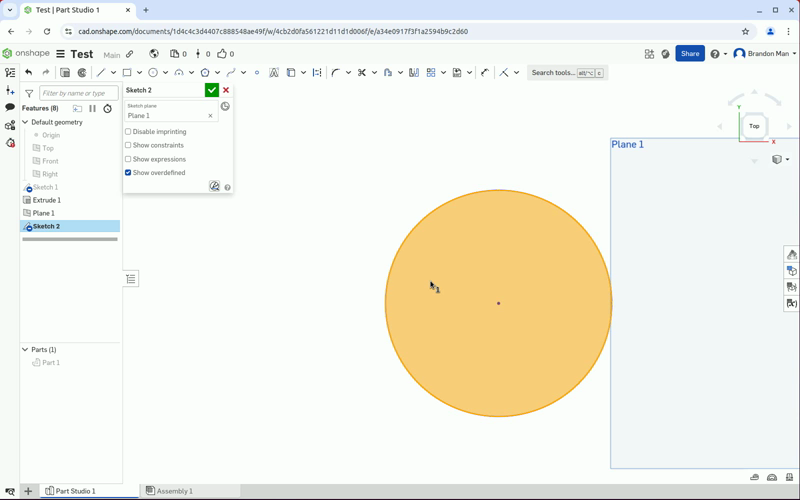
scroll(-6)
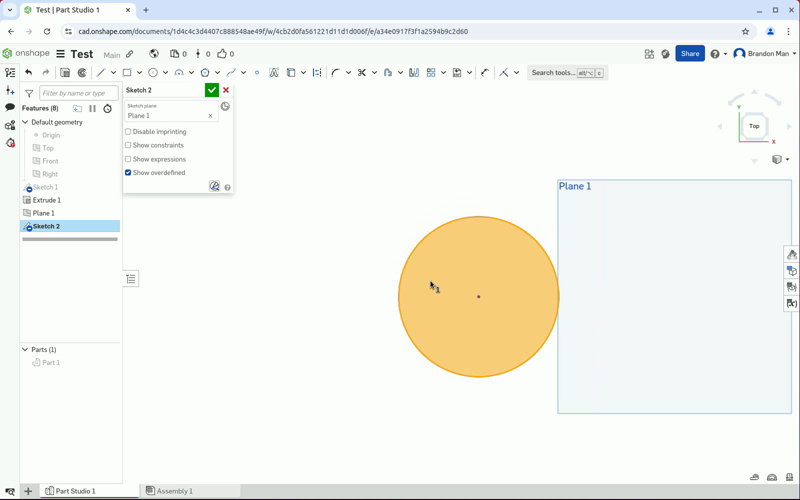
scroll(-6)
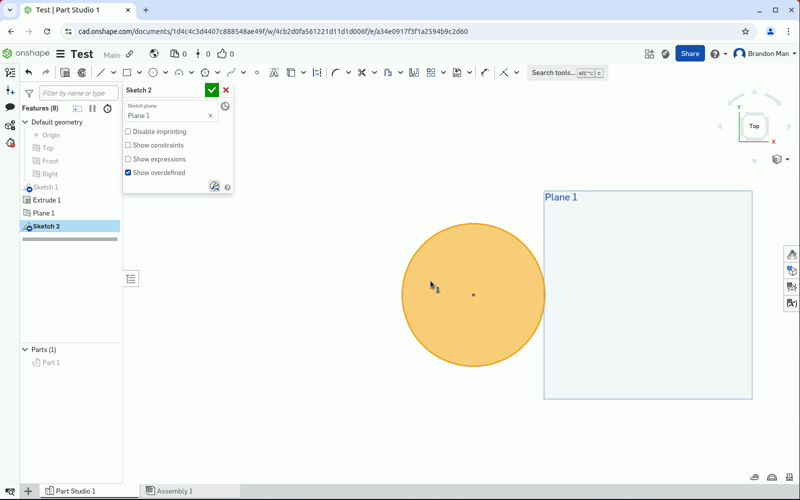
scroll(-6)
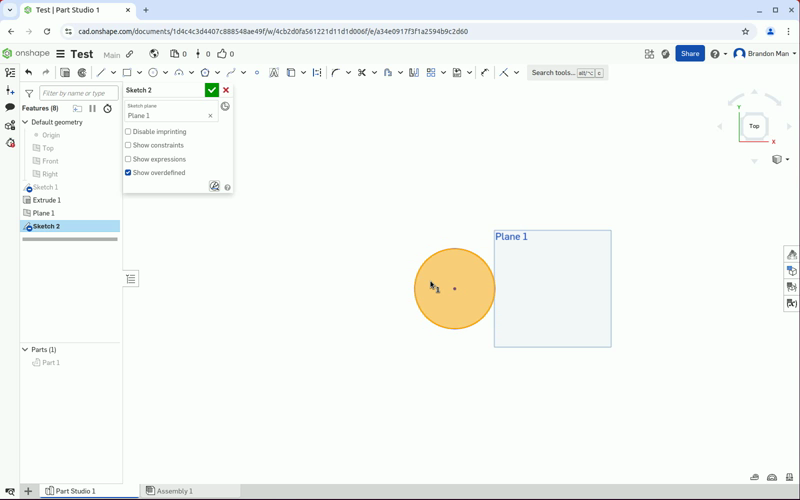
scroll(-6)
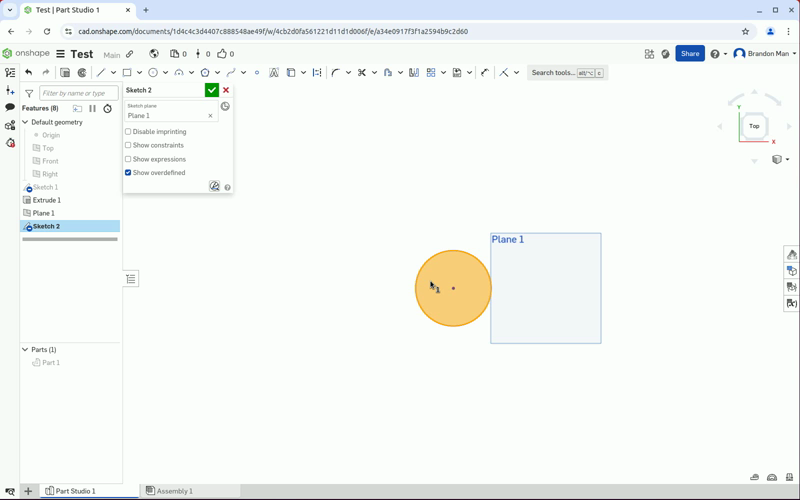
scroll(-6)
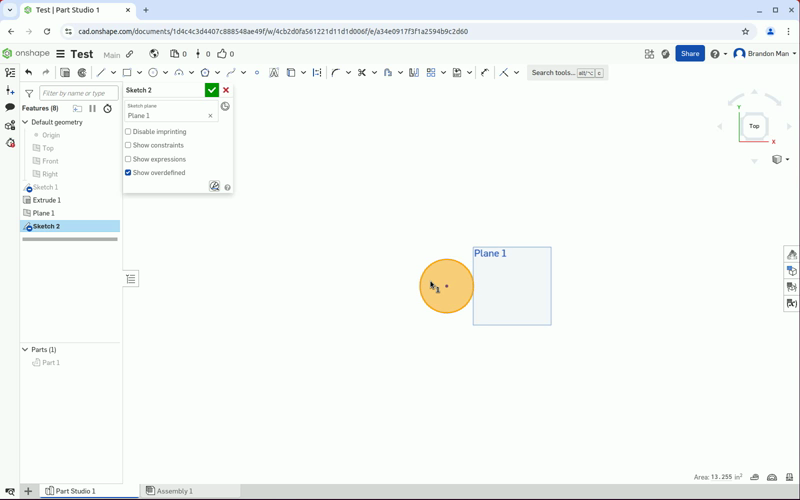
scroll(-6)
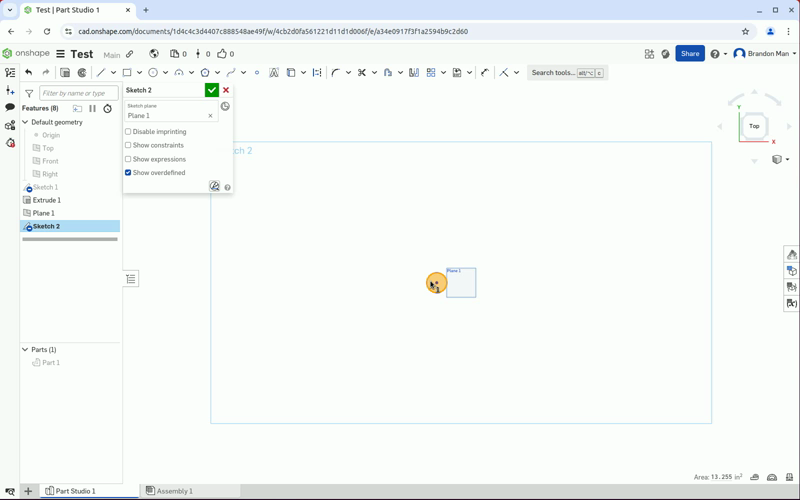
mouse_move(73, 352)
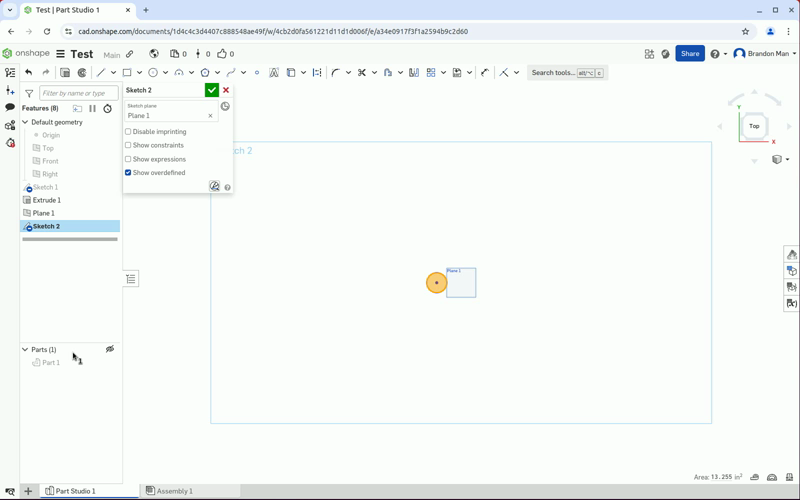
key(shift+y)
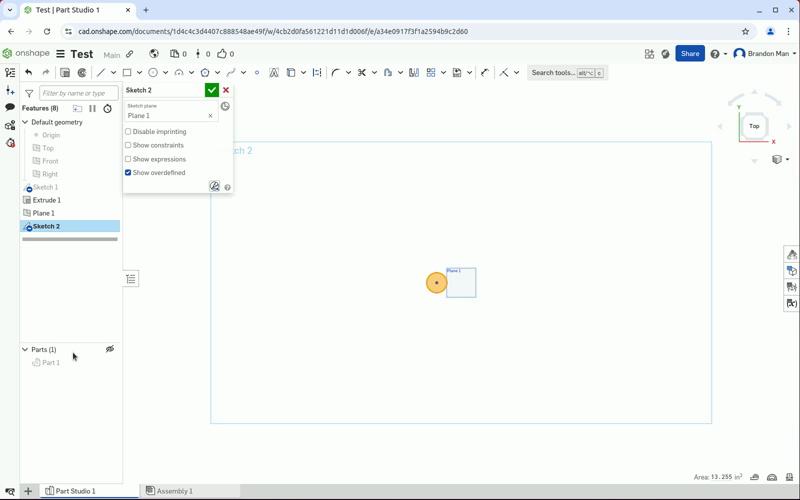
key(shift+e)
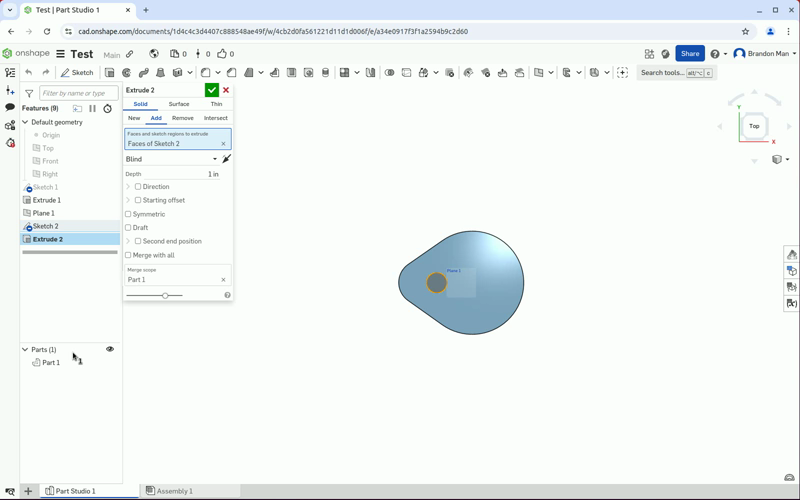
mouse_move(143, 106)
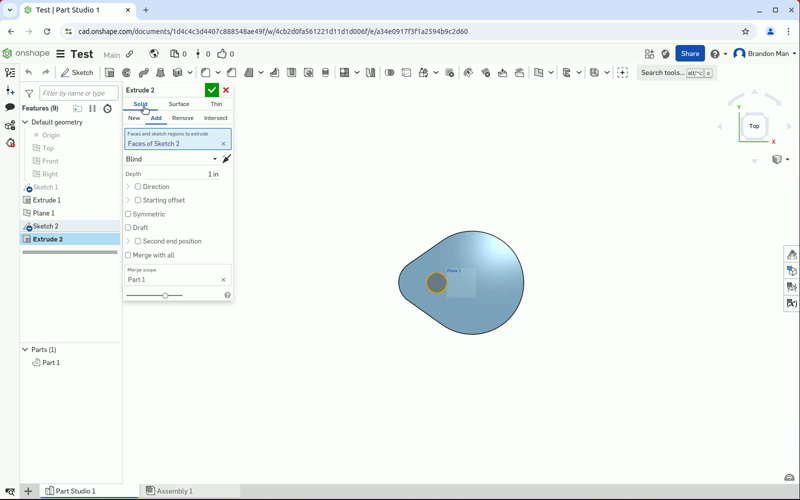
click(143, 106)
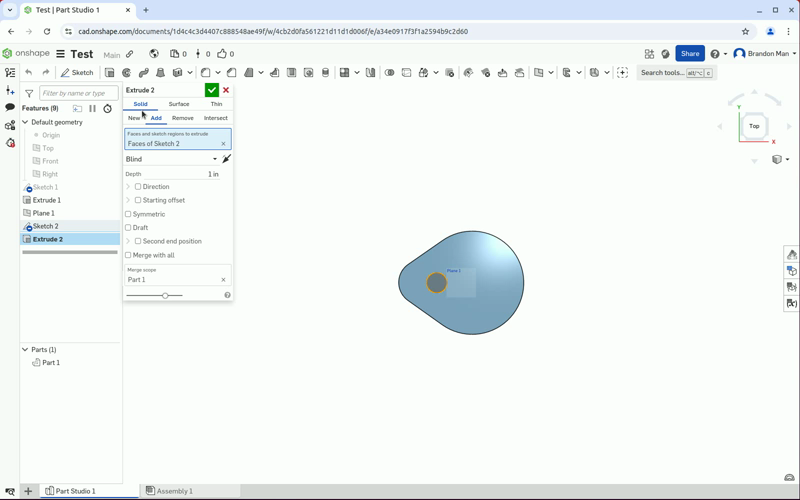
mouse_move(137, 120)
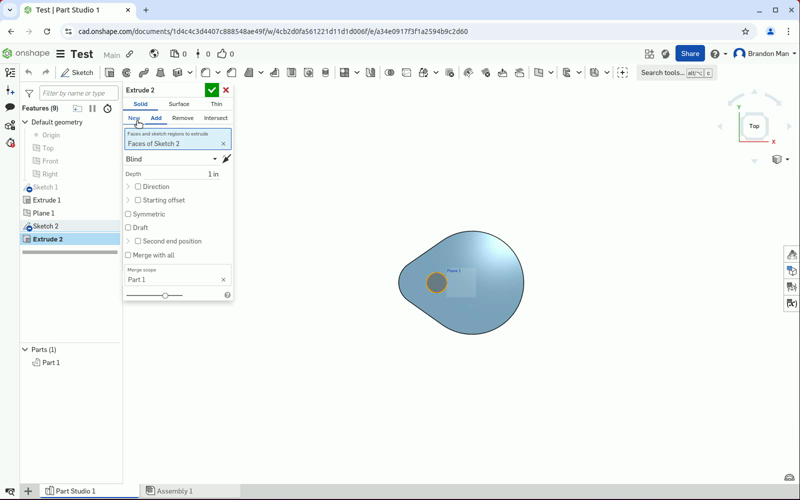
click(137, 120)
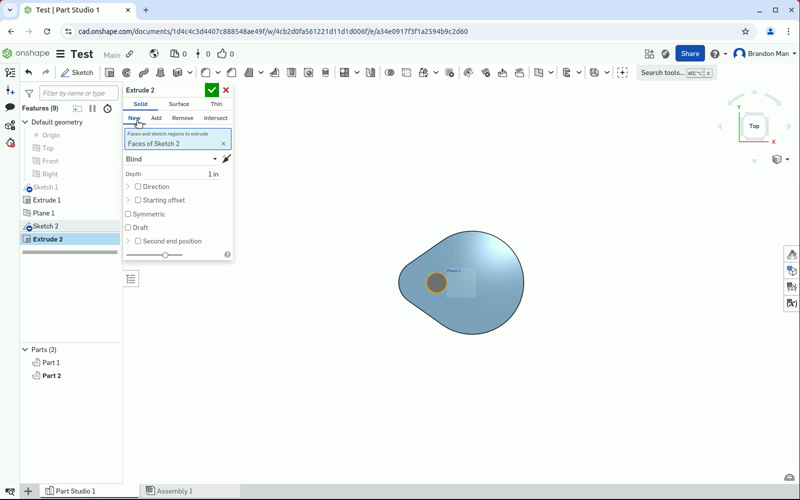
key(tab, 4)
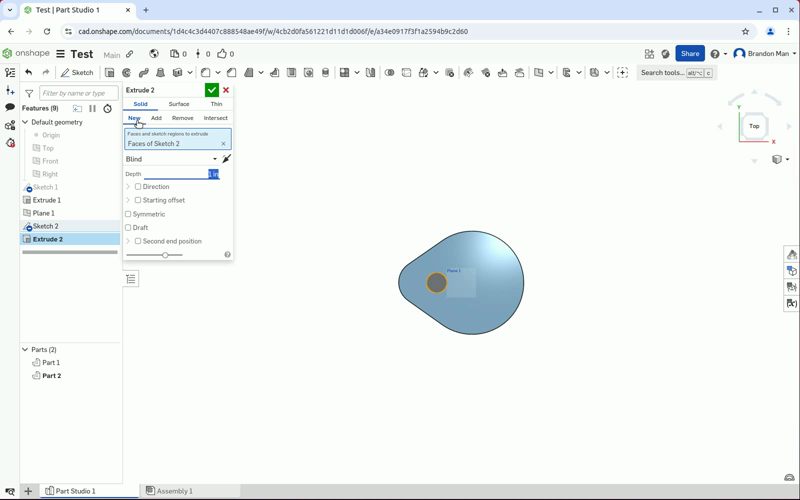
text(6.499)
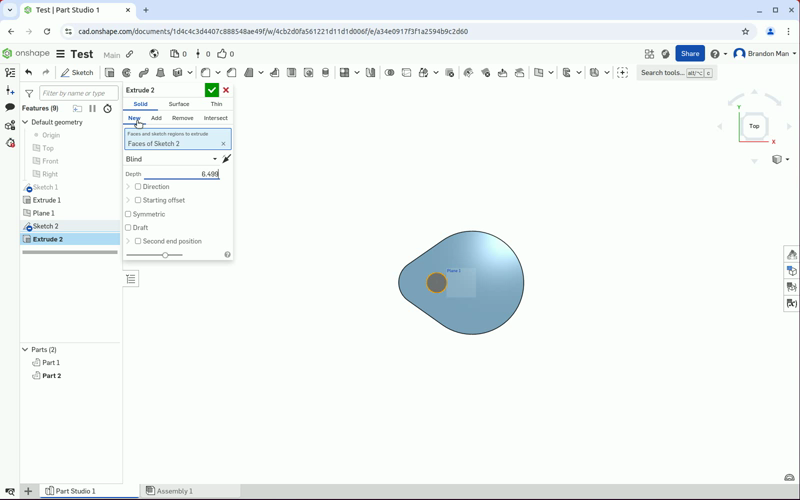
key(enter)
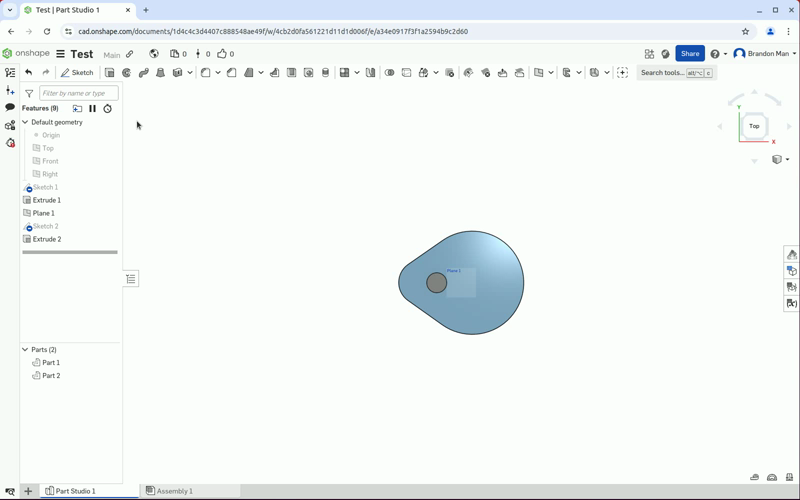
key(shift+h)
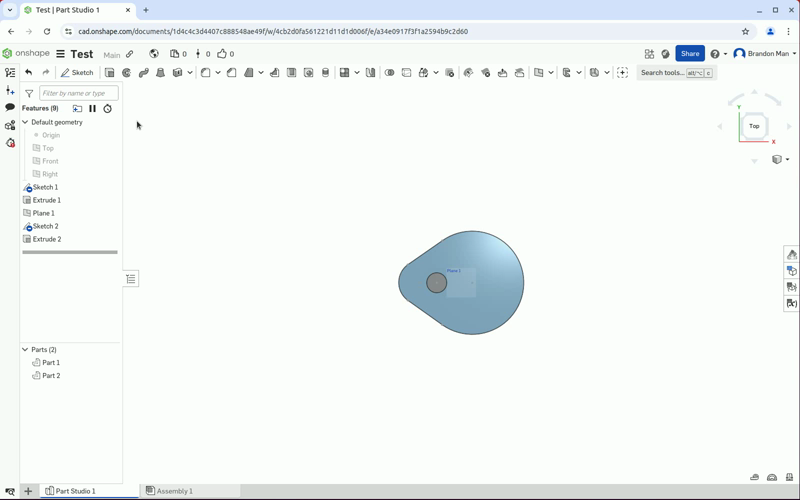
key(shift+h)
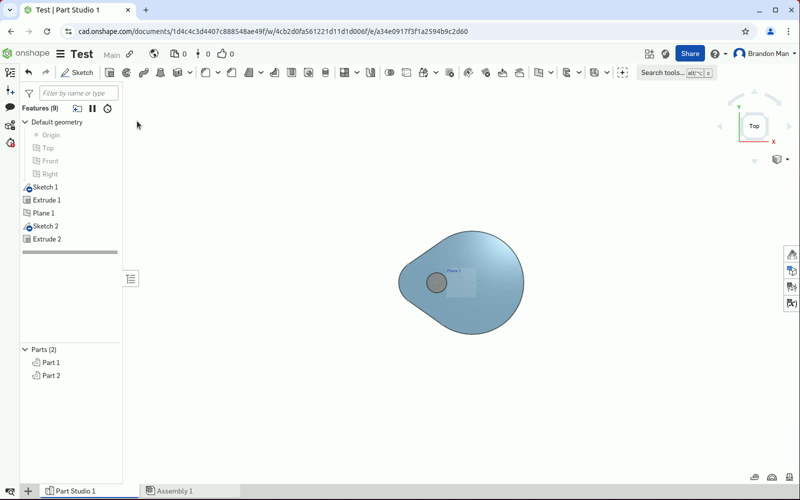
key(shift+7)
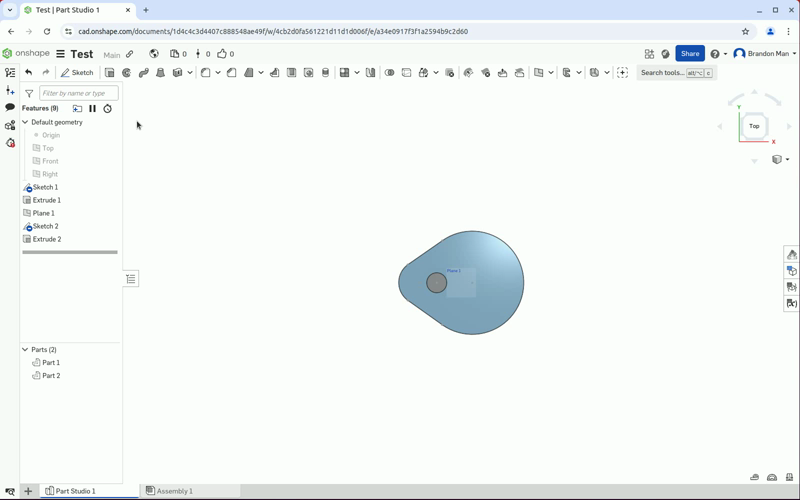
key(up, 3)
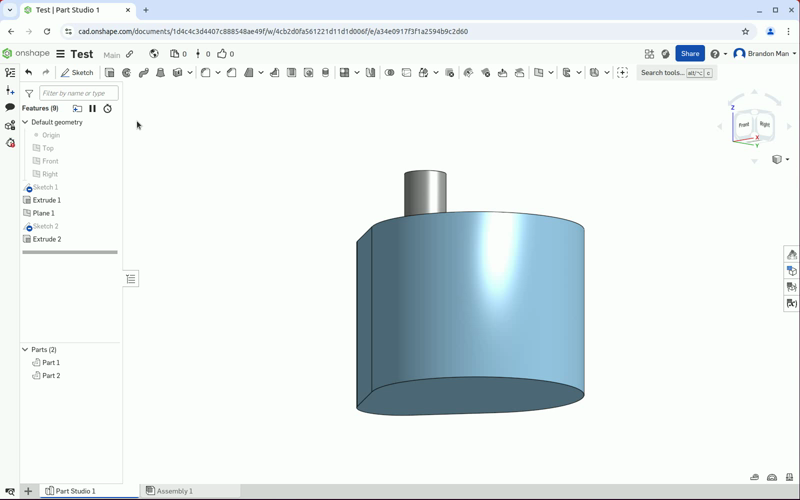
key(left, 3)
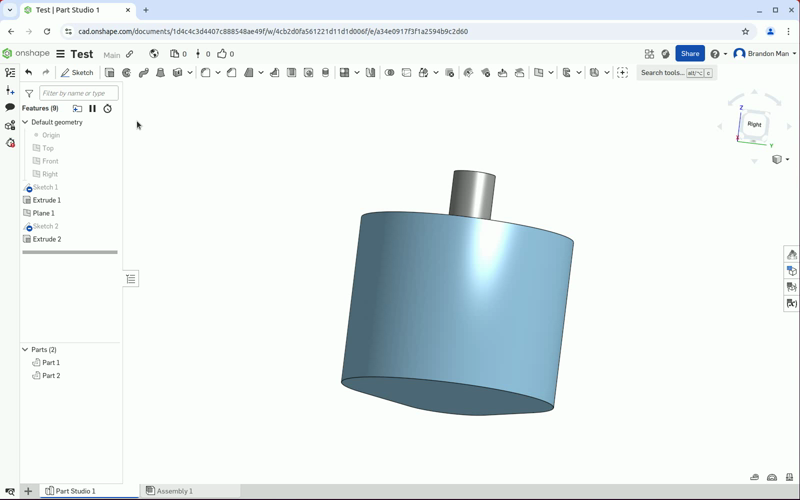
key(right, 3)
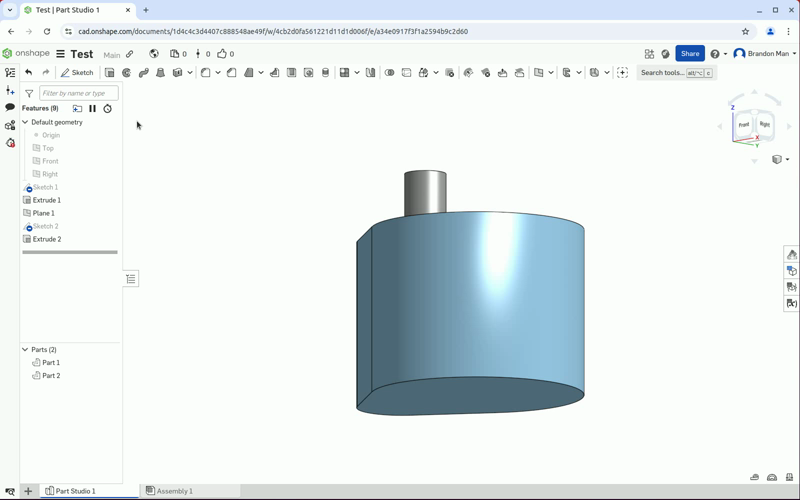
key(down, 3)
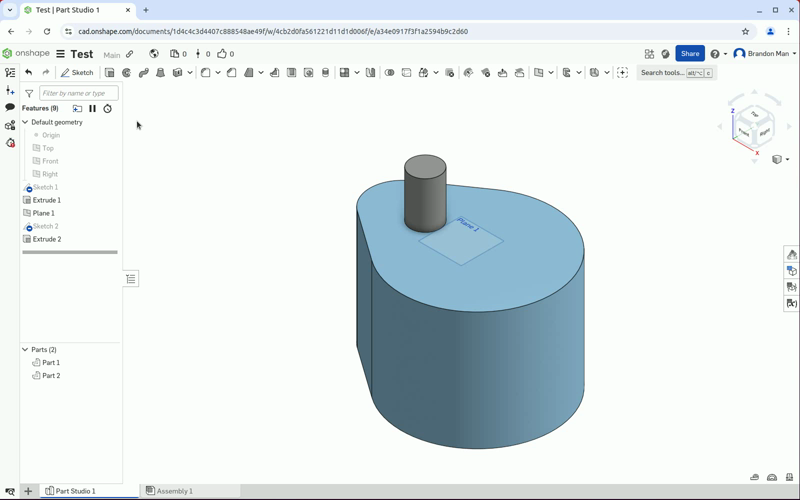
mouse_move(73, 189)
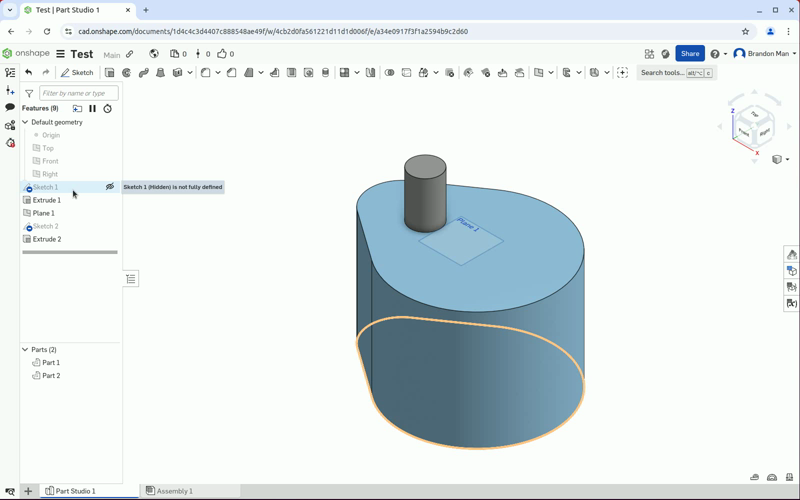
click(73, 189)